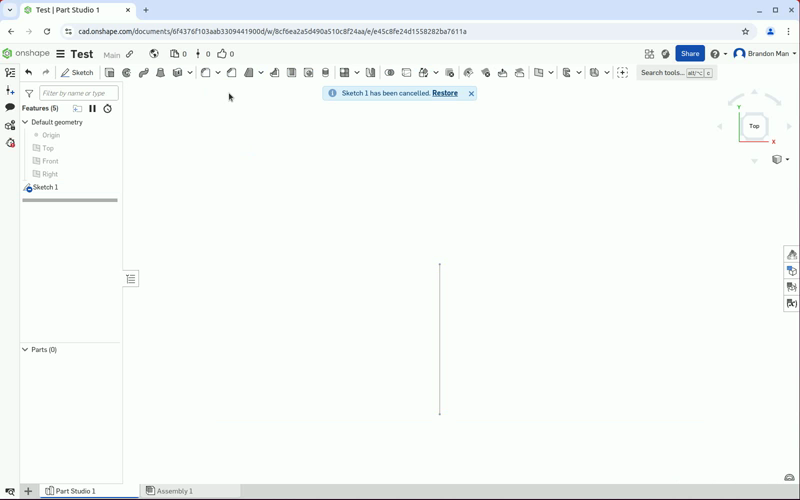
key(shift+h)
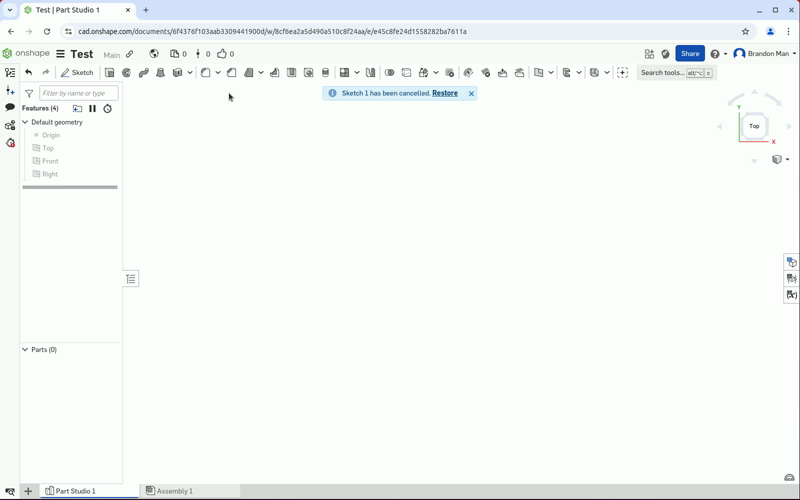
mouse_move(73, 352)
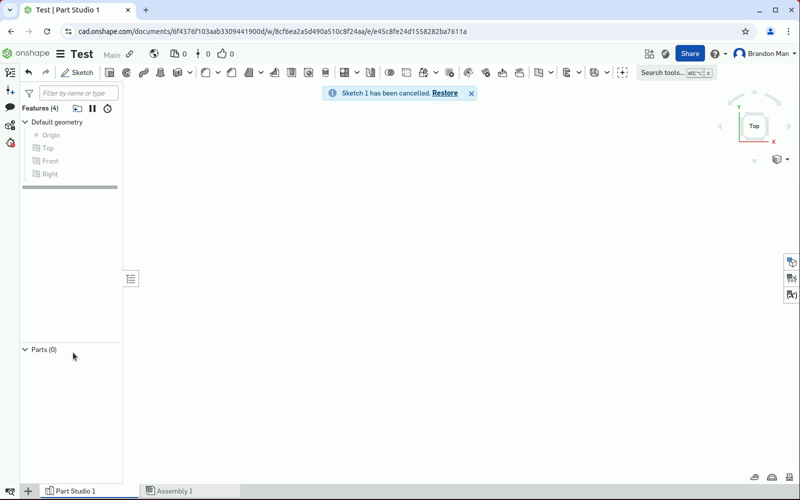
key(y)
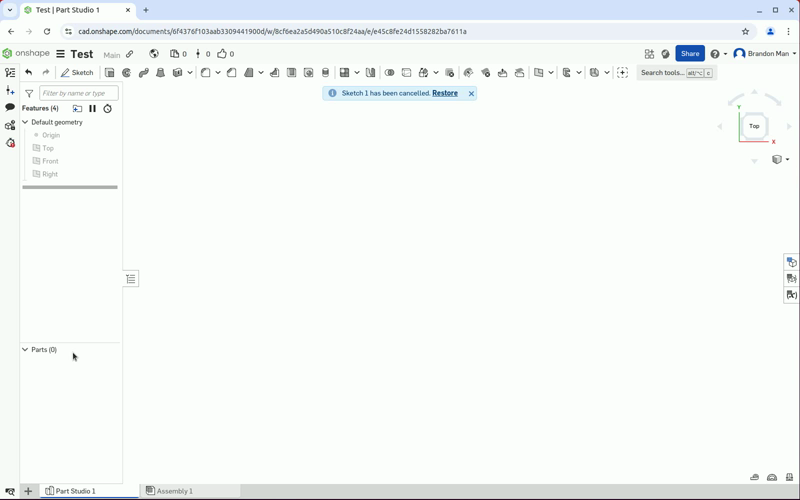
key(shift+p)
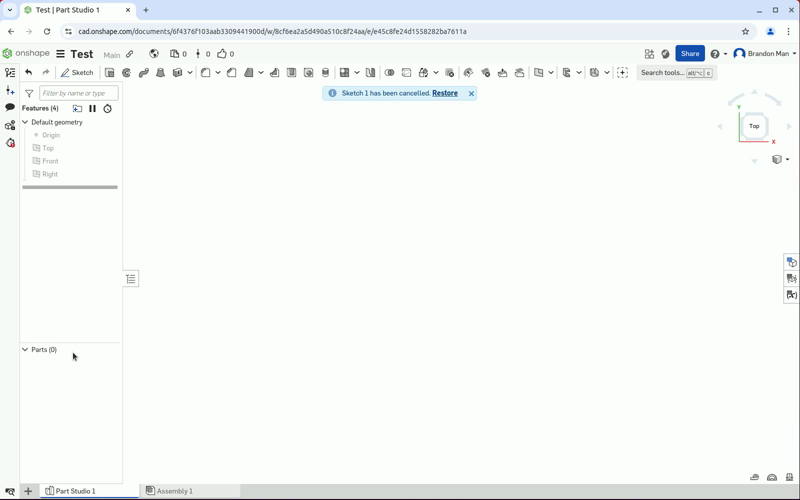
key(space)
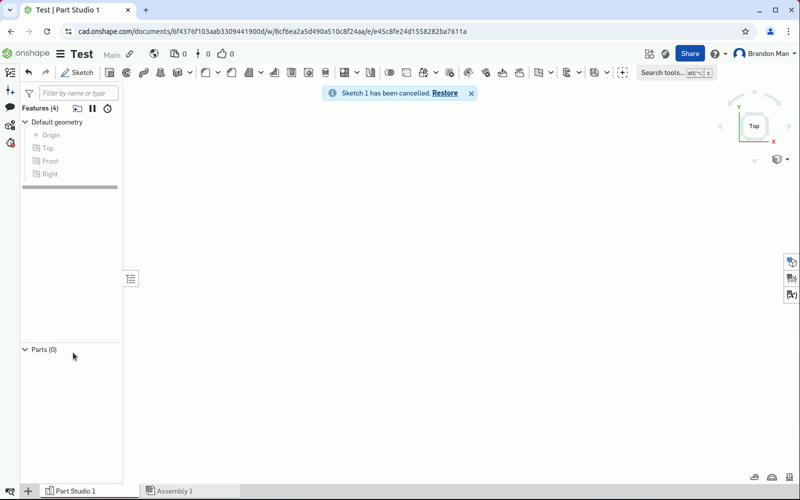
key_down(shift)
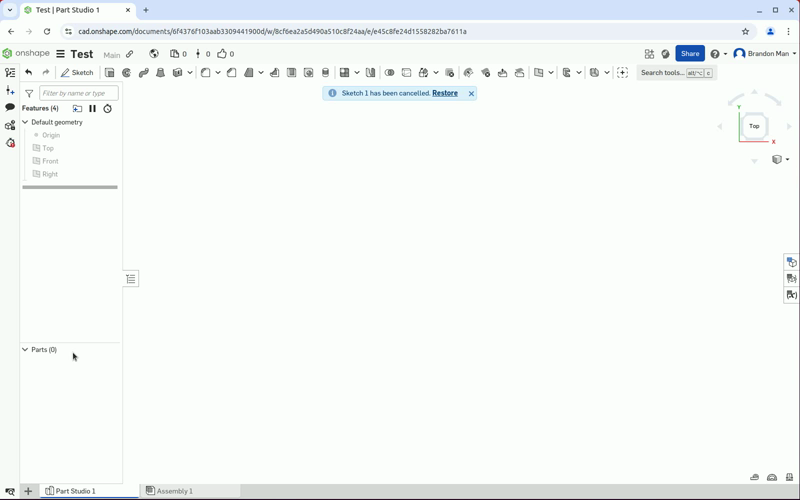
key(up)
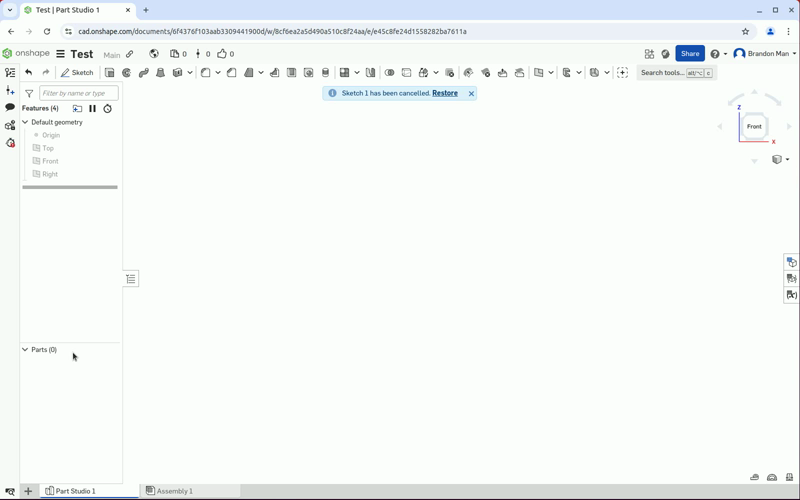
key_up(shift)
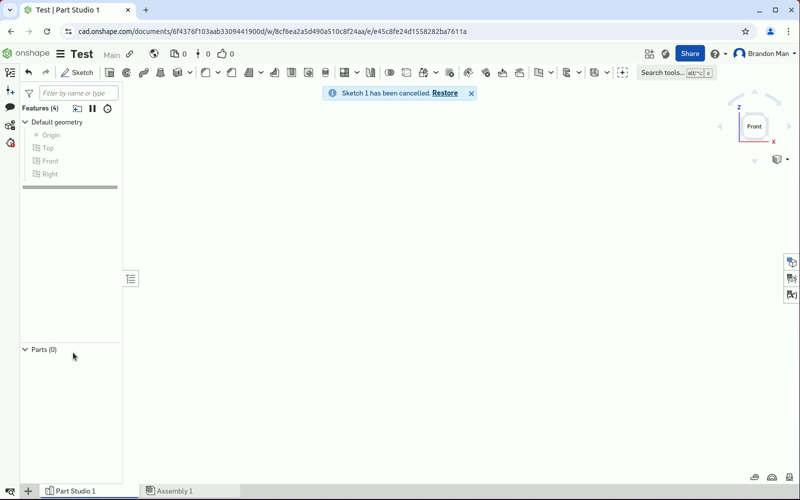
mouse_move(73, 352)
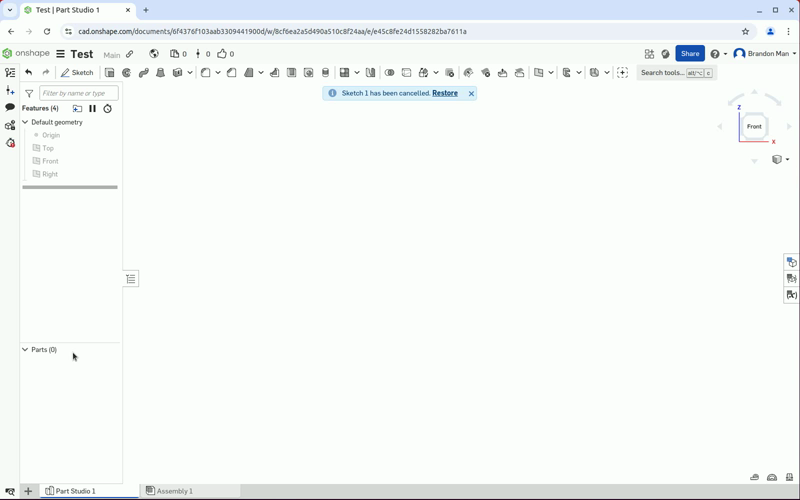
key(shift+y)
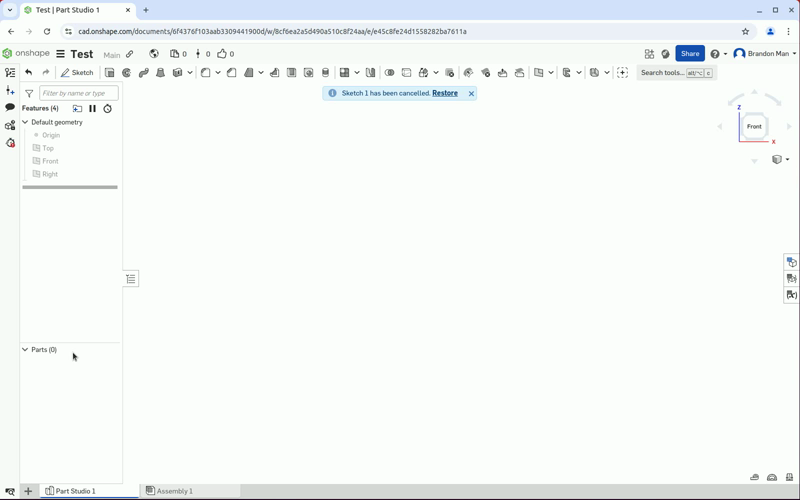
key(shift+s)
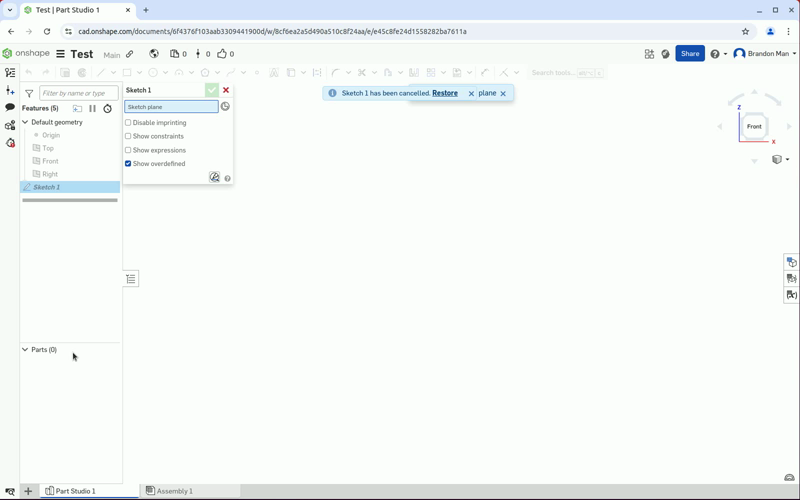
mouse_move(73, 163)
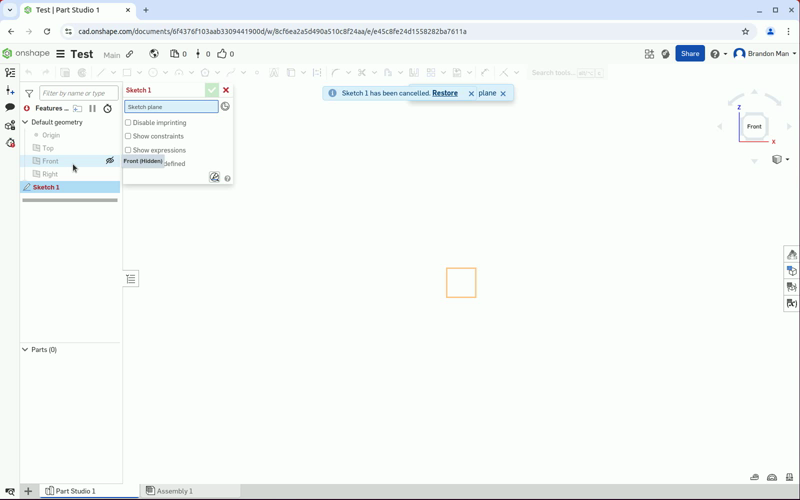
click(73, 163)
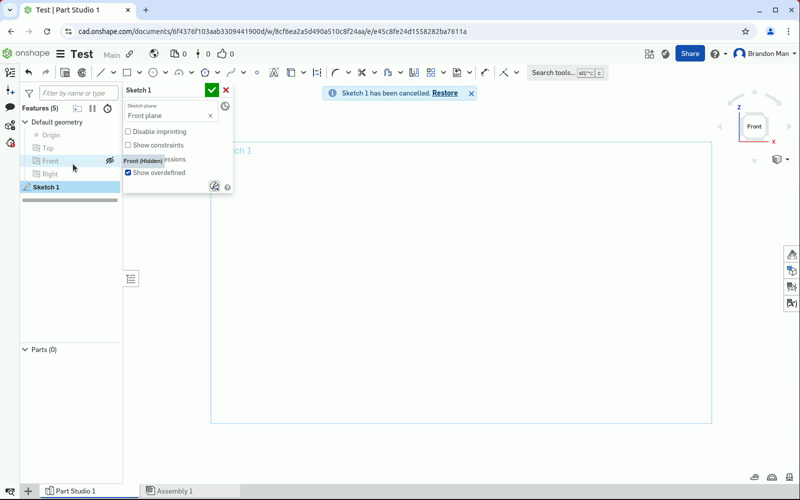
mouse_move(73, 352)
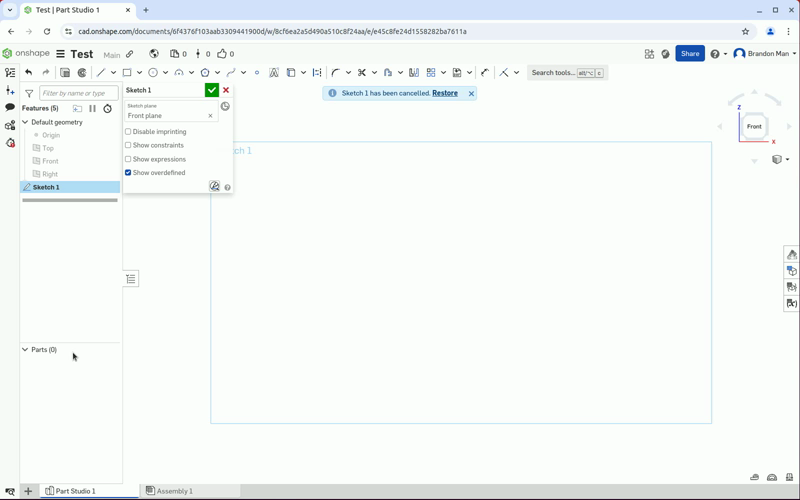
key(y)
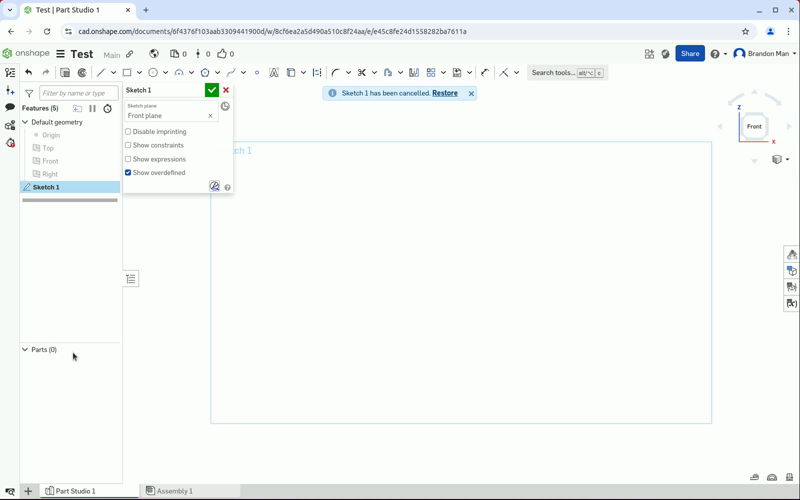
key(l)
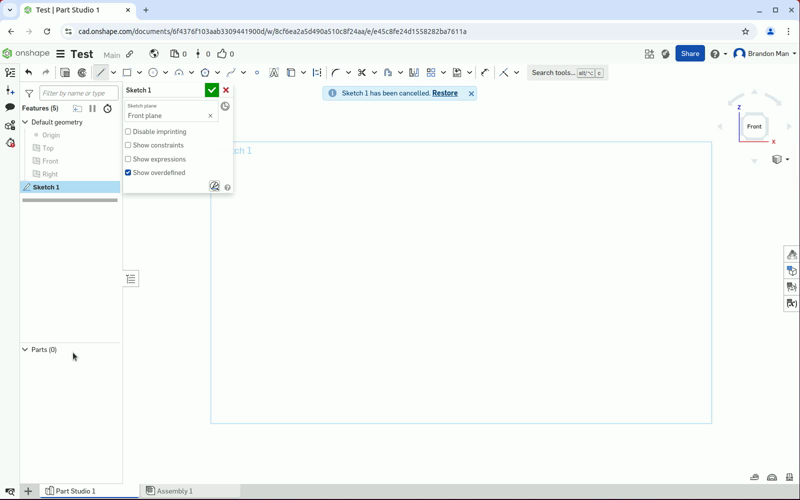
key_down(shift)
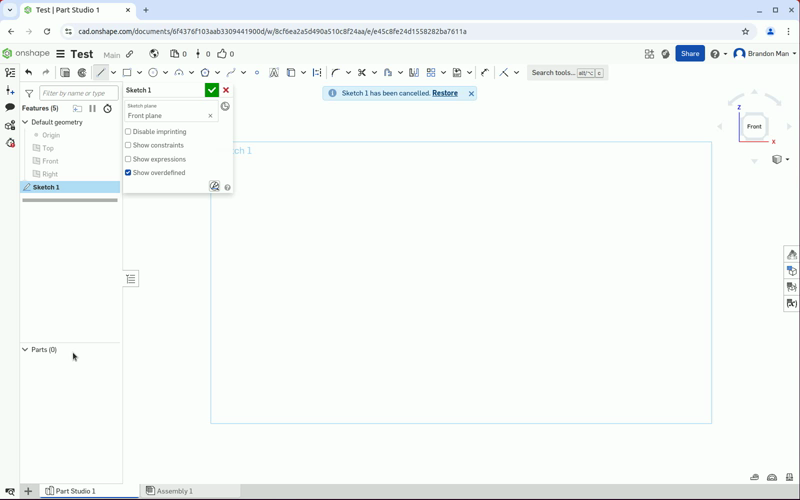
mouse_move(460, 282)
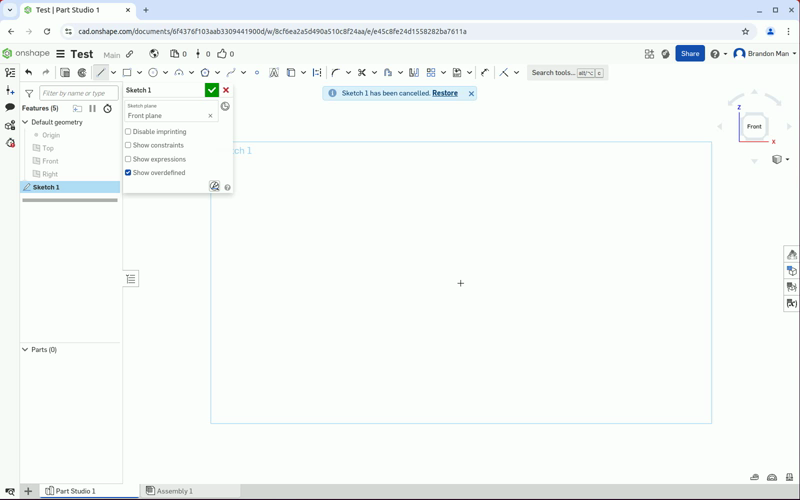
click(460, 282)
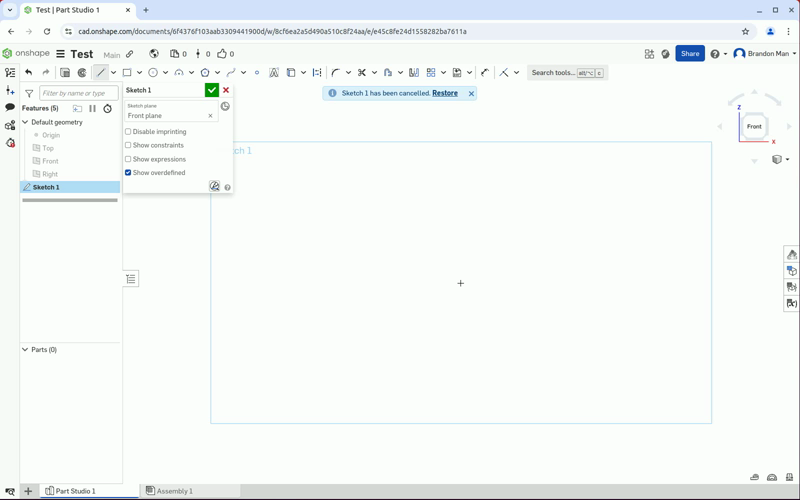
key_up(shift)
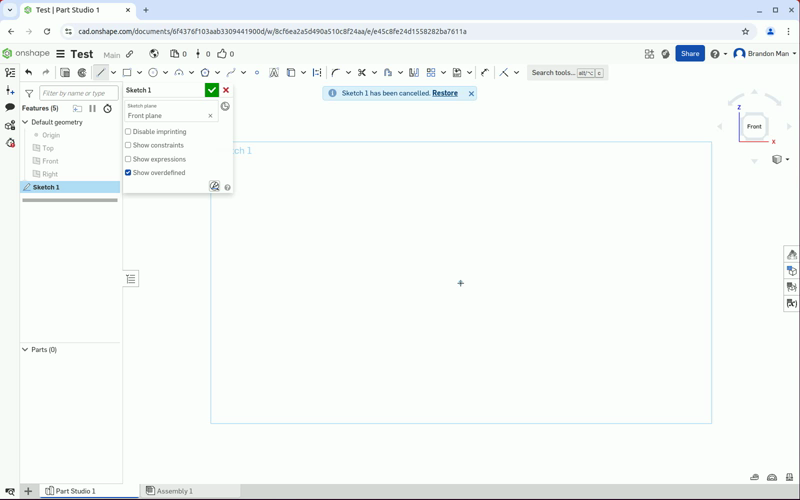
key_down(shift)
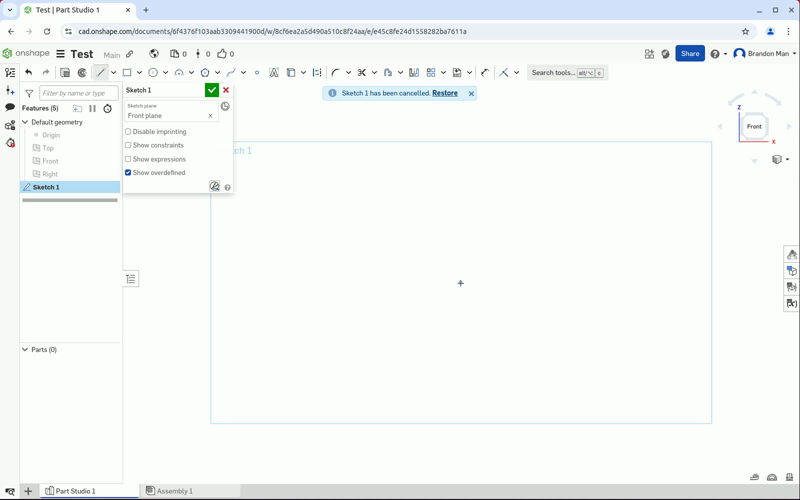
mouse_move(490, 282)
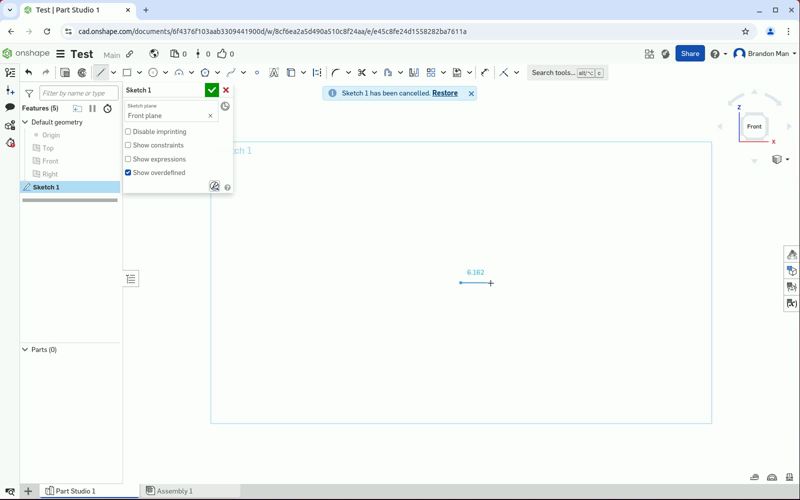
mouse_move(473, 293)
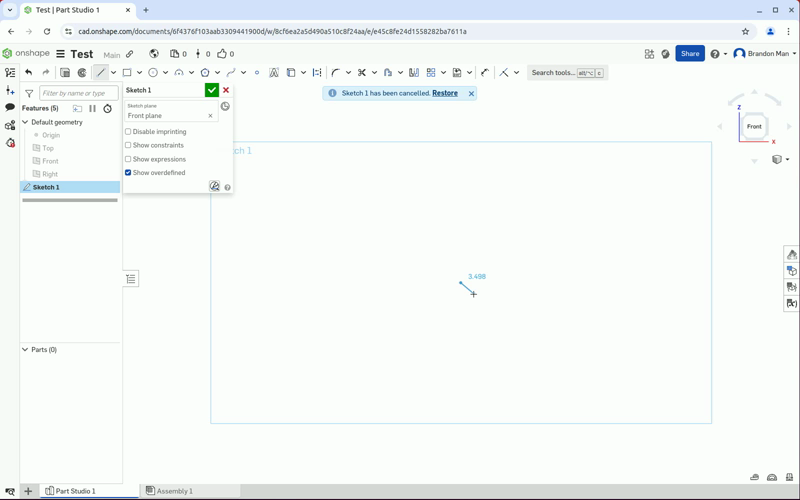
click(473, 293)
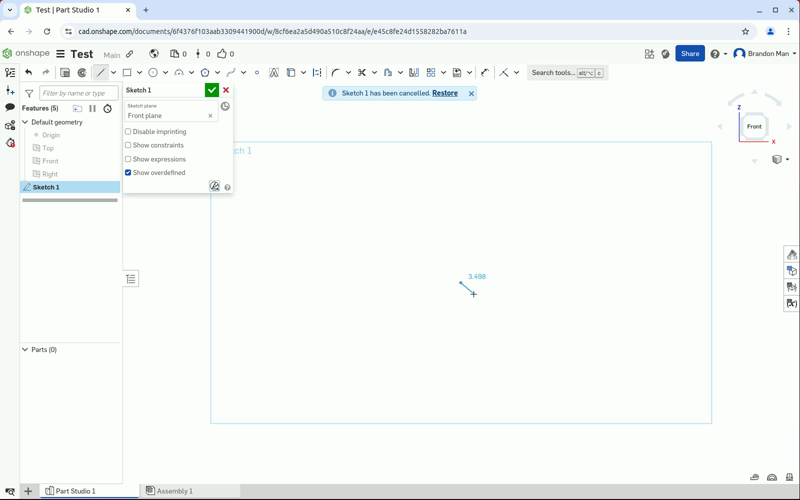
key_up(shift)
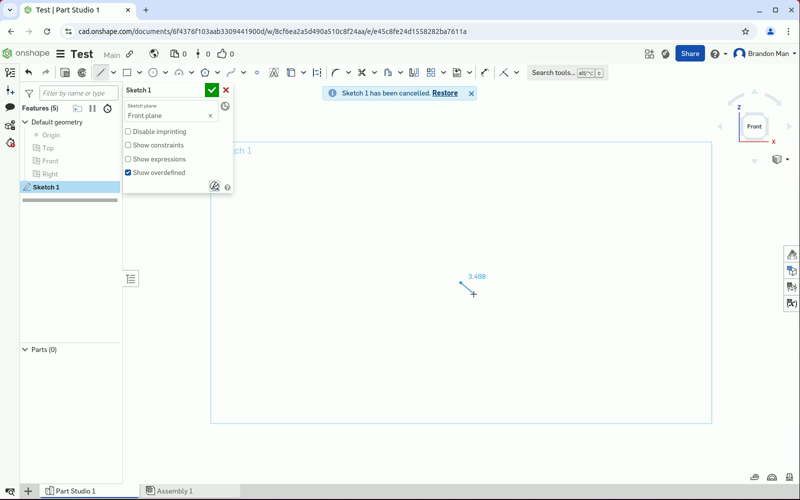
key_down(shift)
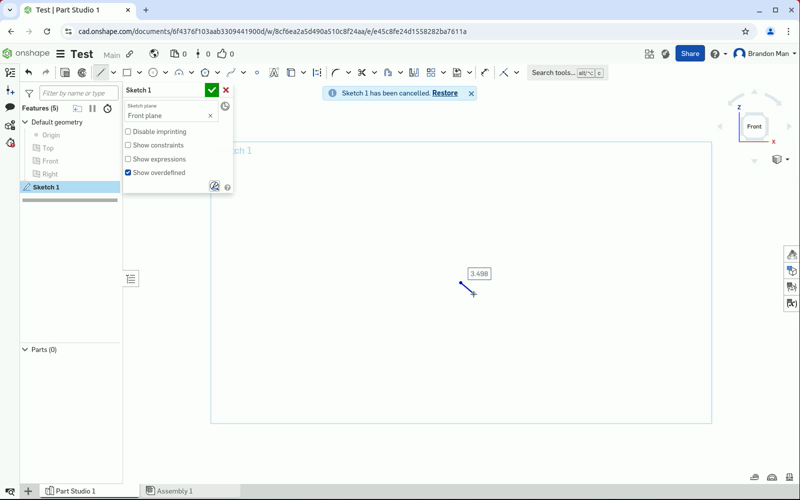
mouse_move(503, 293)
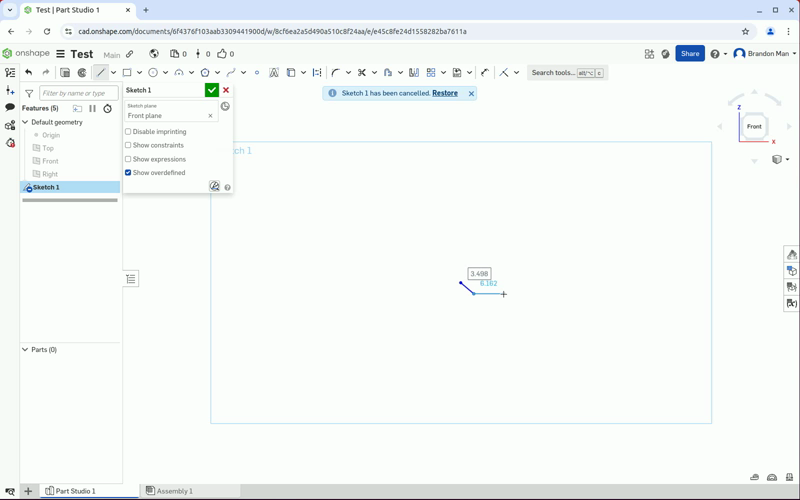
mouse_move(517, 286)
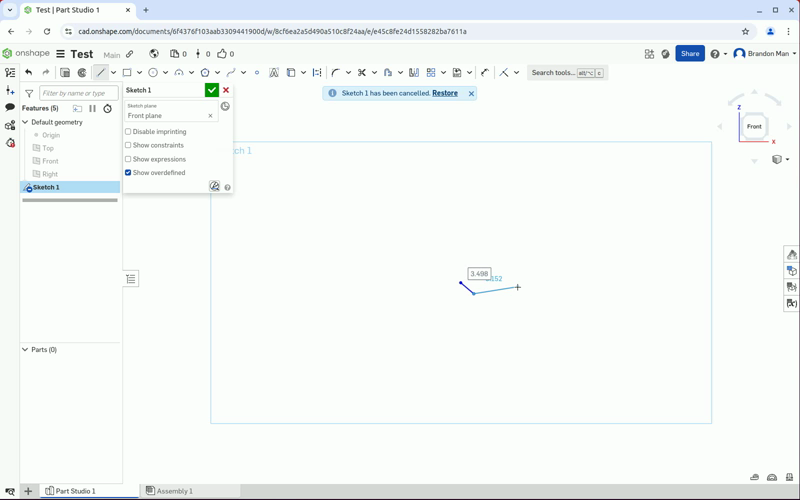
click(517, 286)
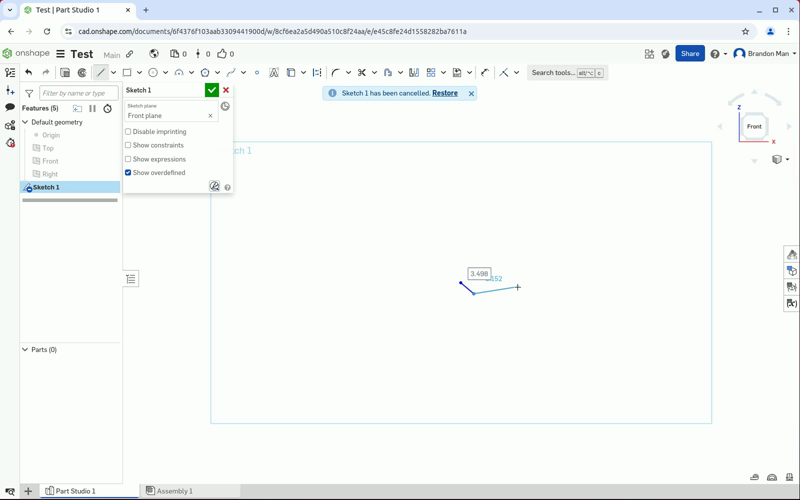
key_up(shift)
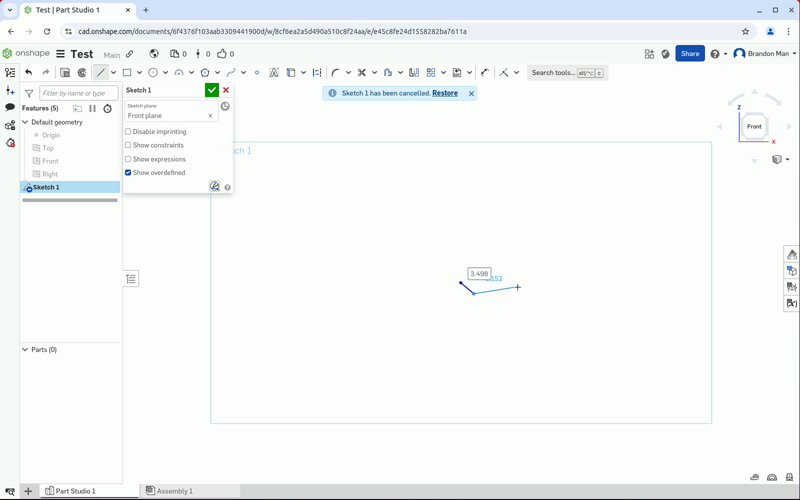
key(esc)
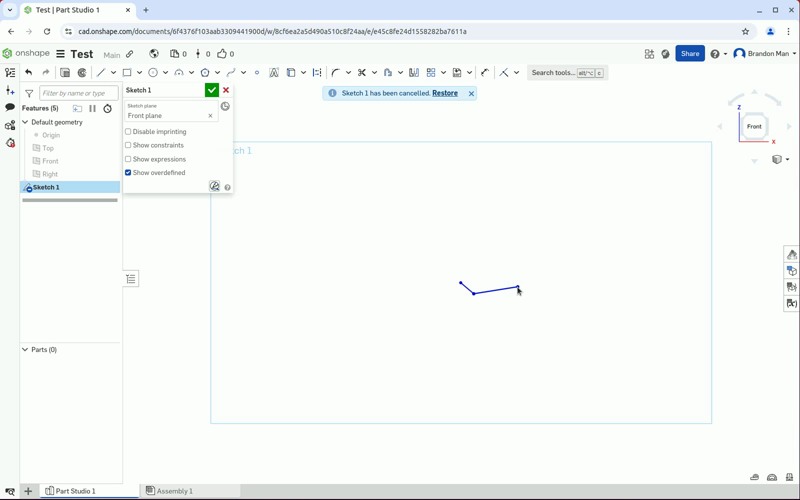
key(a)
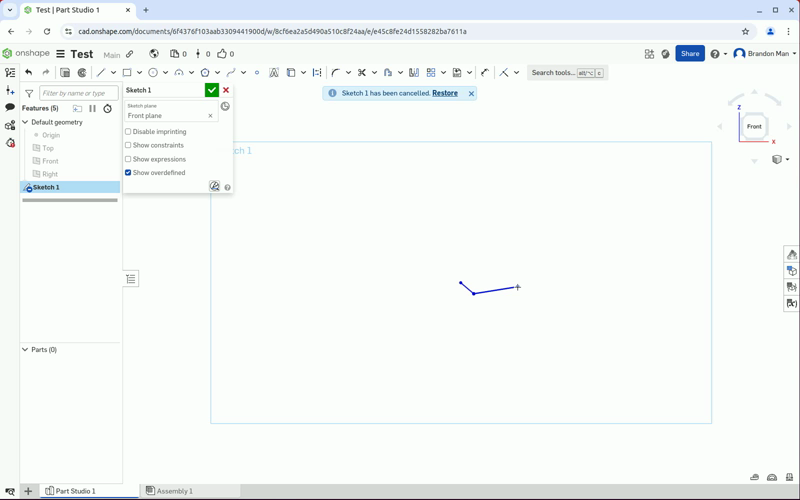
mouse_move(517, 286)
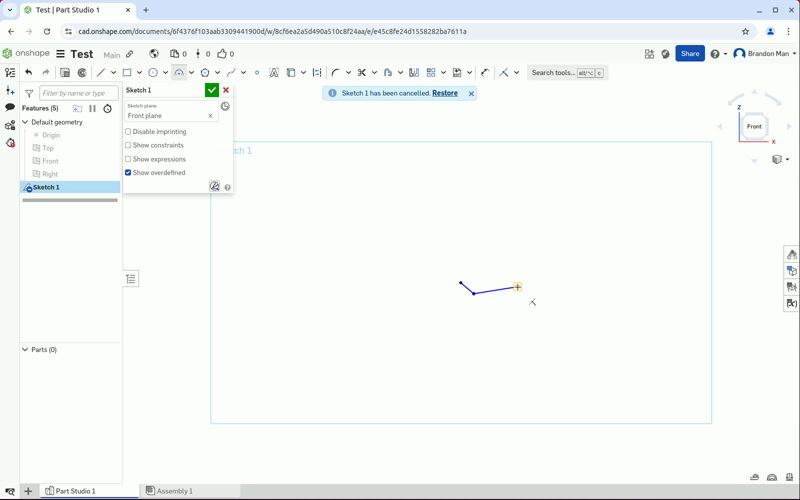
click(517, 286)
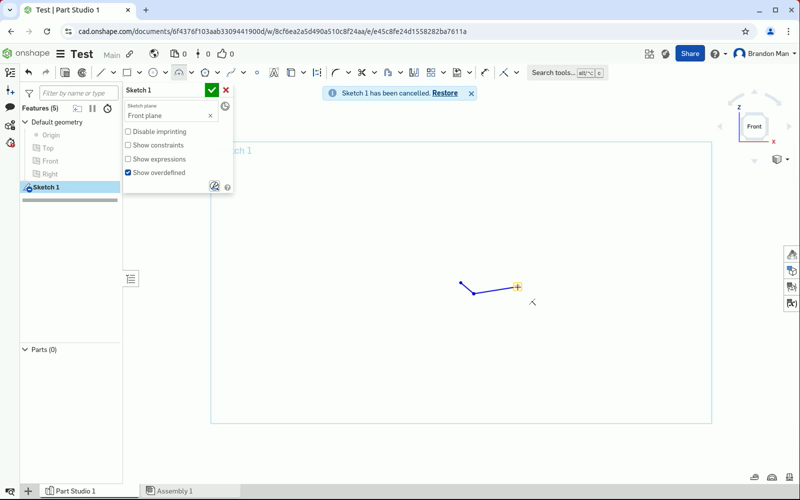
key_down(shift)
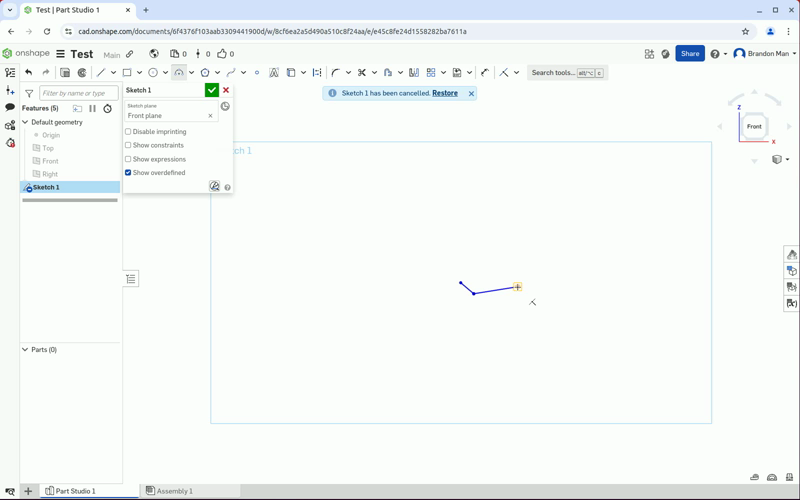
mouse_move(544, 264)
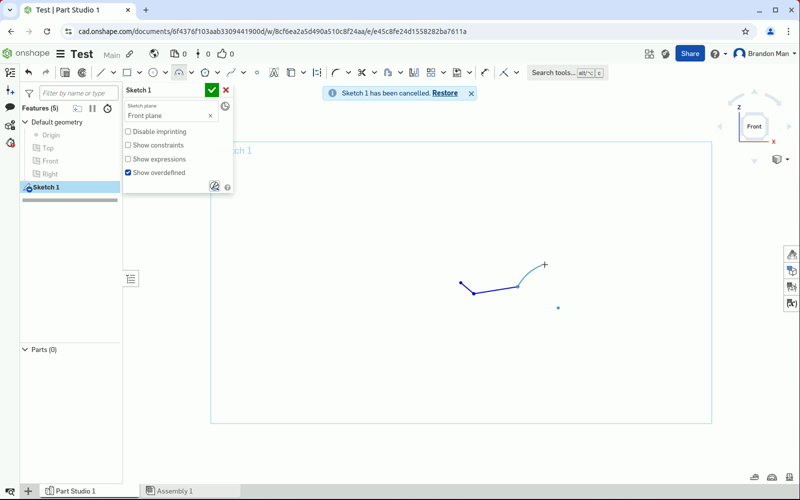
click(544, 264)
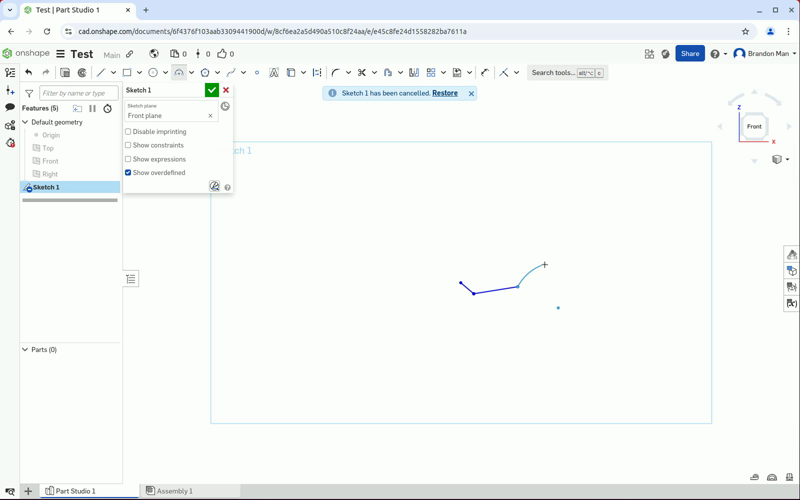
mouse_move(534, 279)
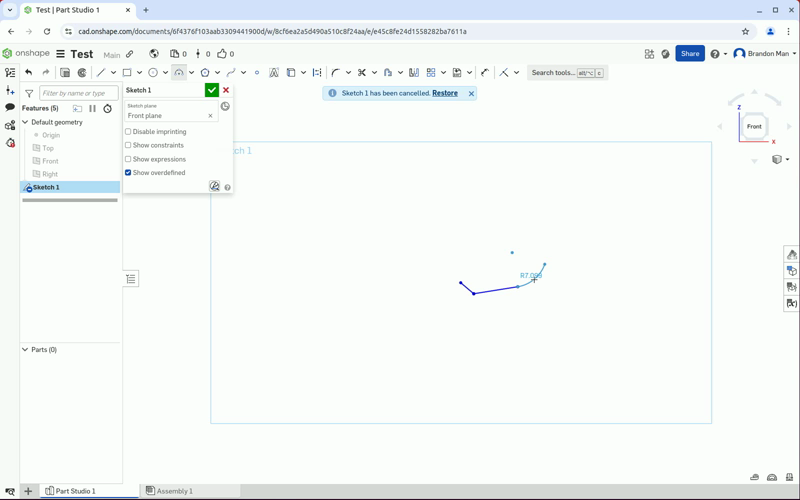
click(534, 279)
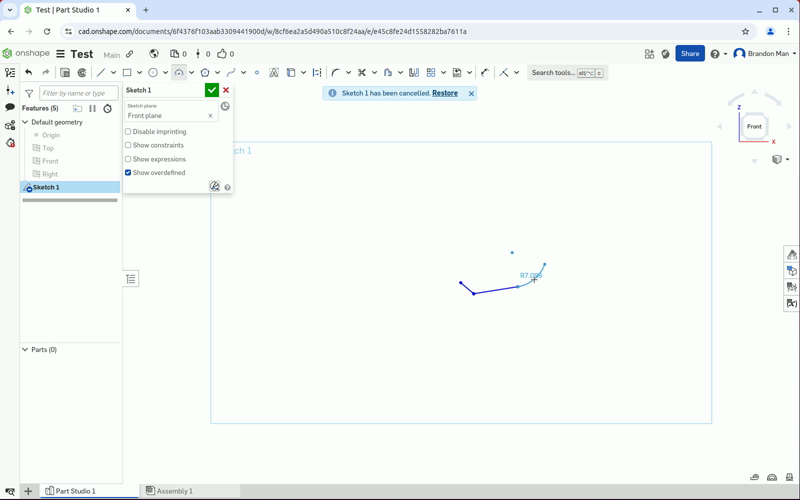
key_up(shift)
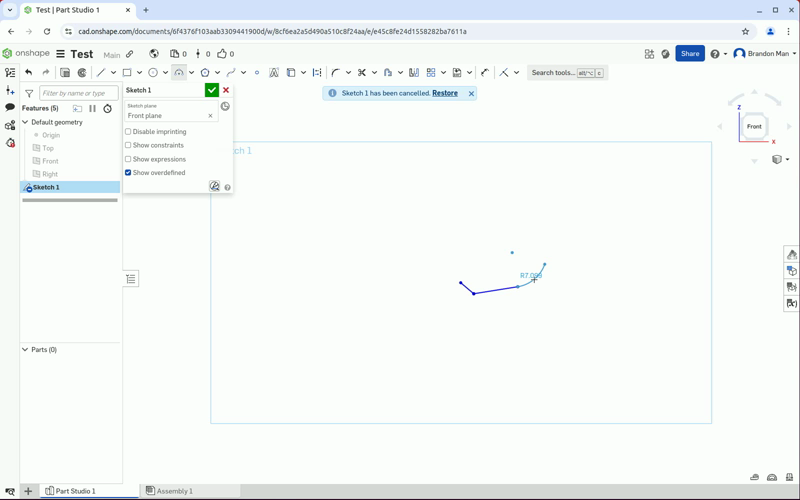
key(esc)
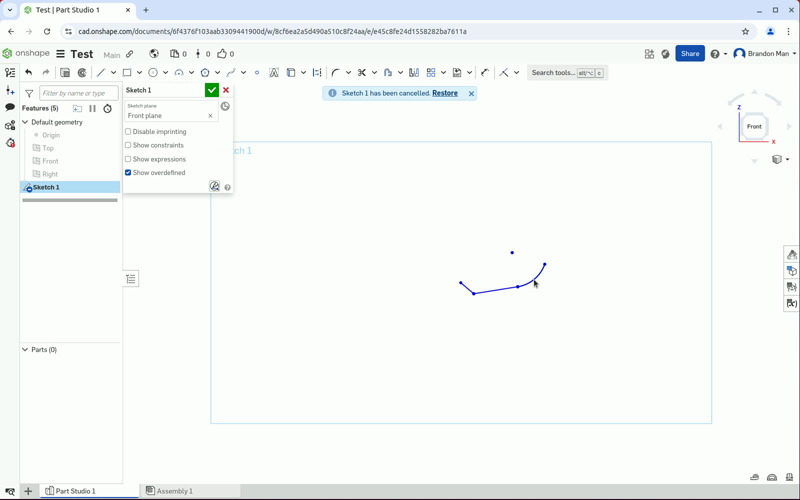
key(l)
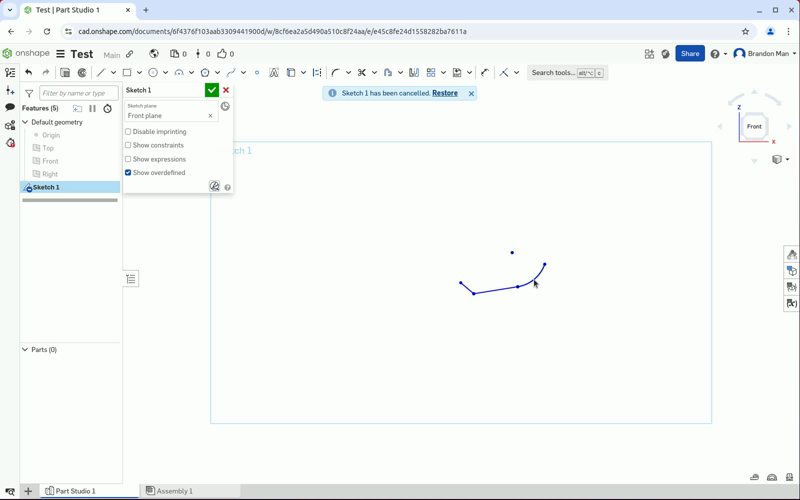
mouse_move(544, 264)
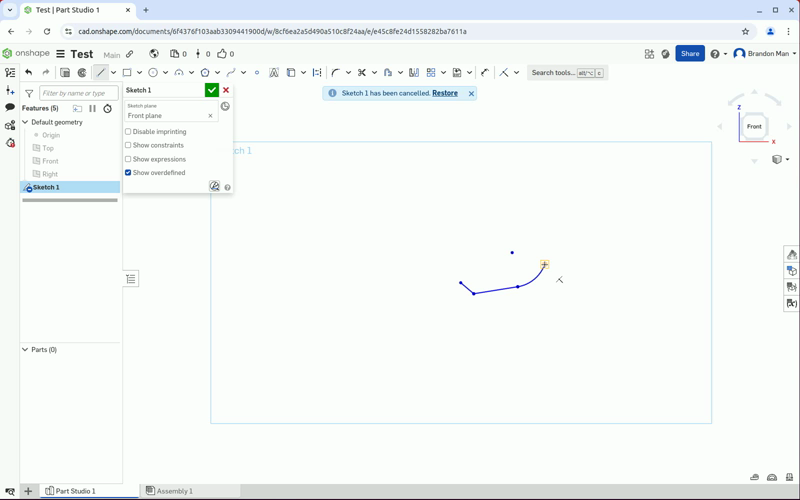
click(544, 264)
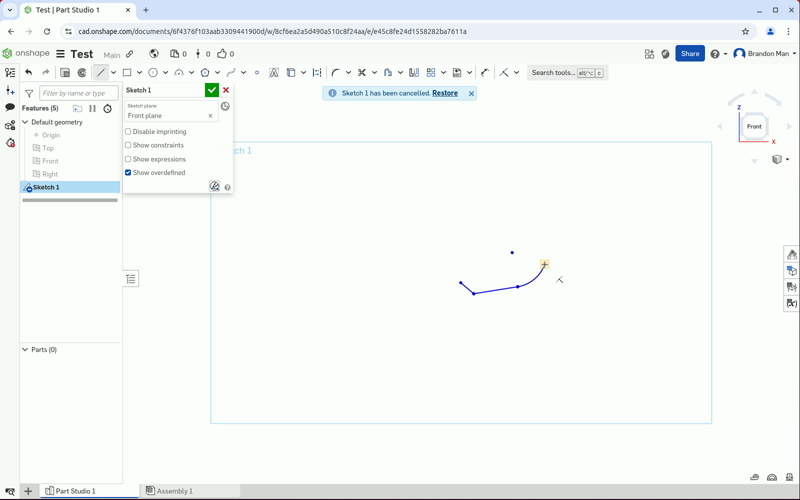
key_down(shift)
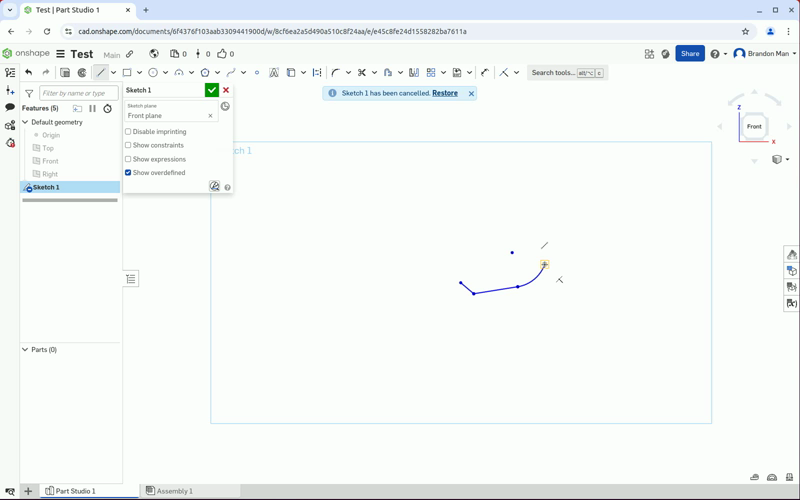
mouse_move(573, 181)
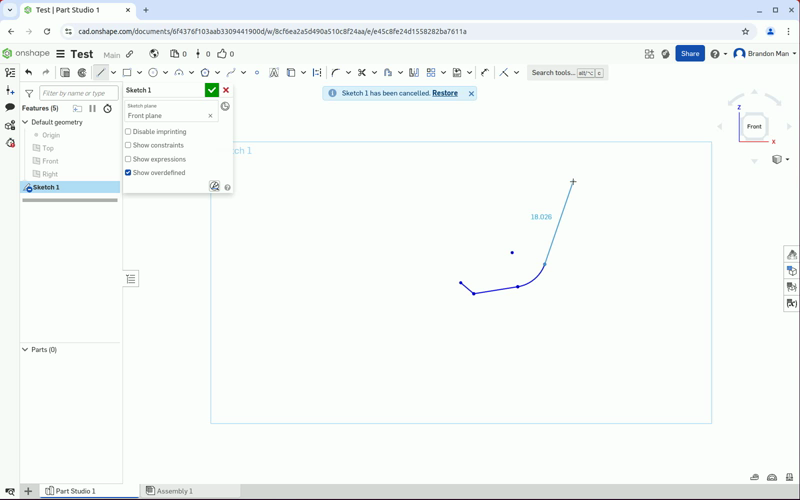
click(573, 181)
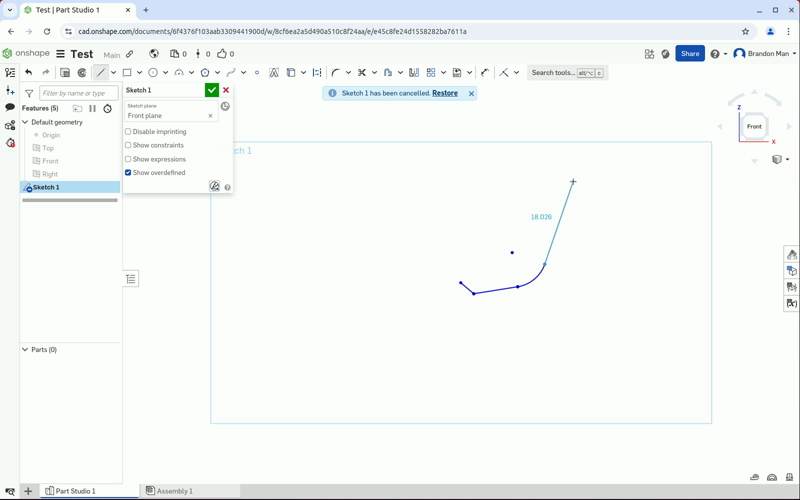
key_up(shift)
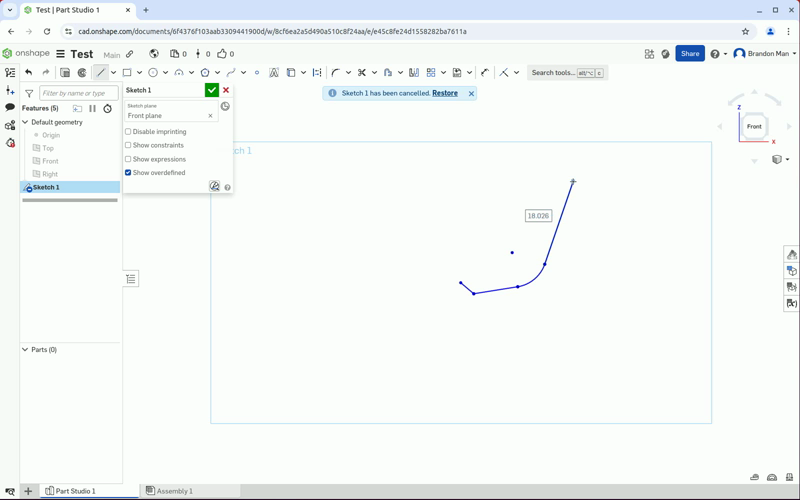
key_down(shift)
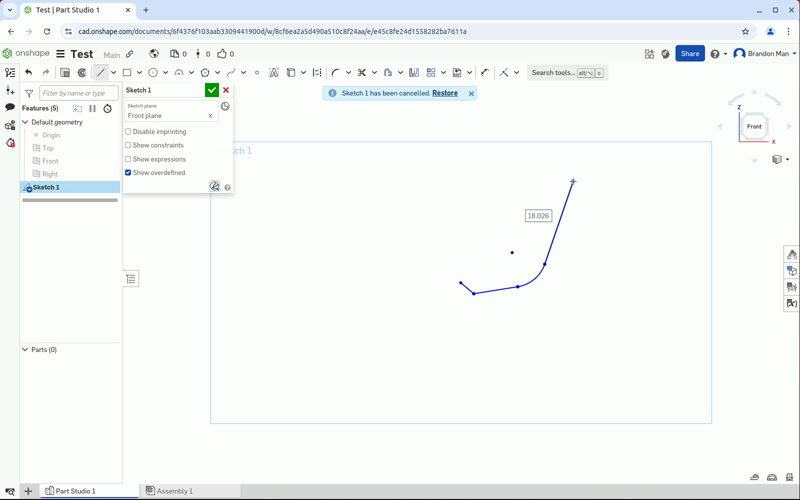
mouse_move(486, 214)
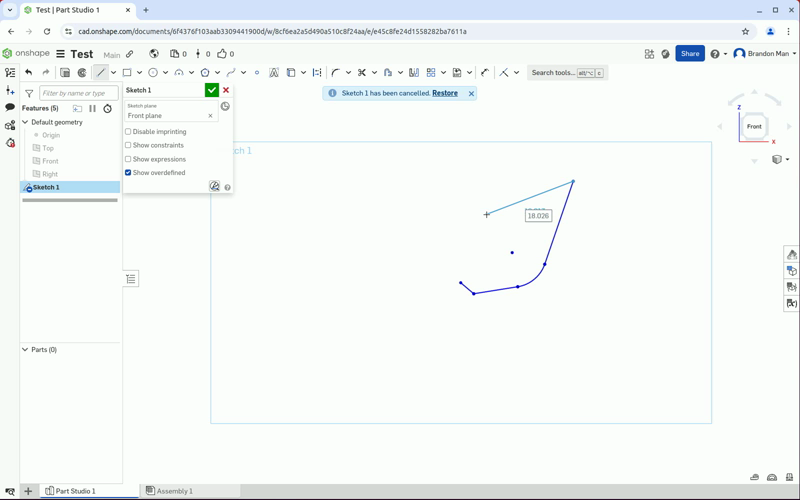
click(486, 214)
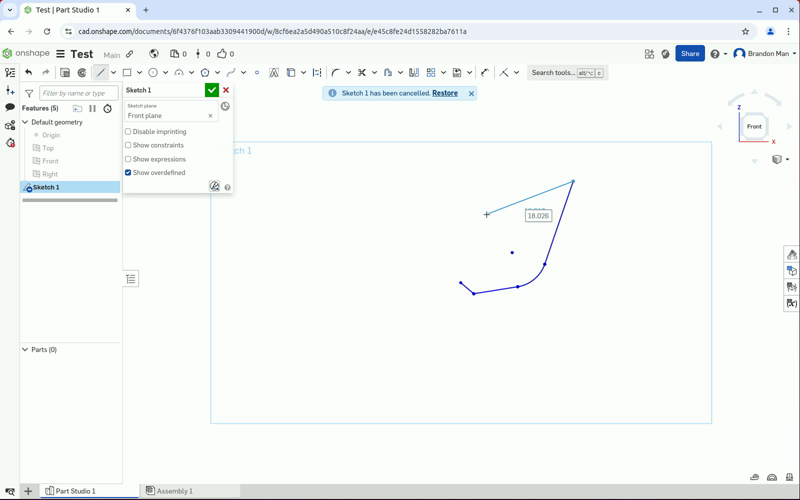
key_up(shift)
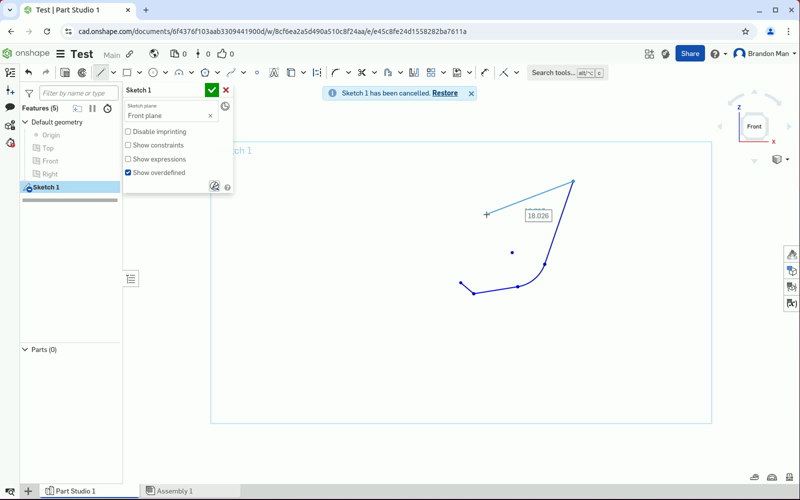
key(esc)
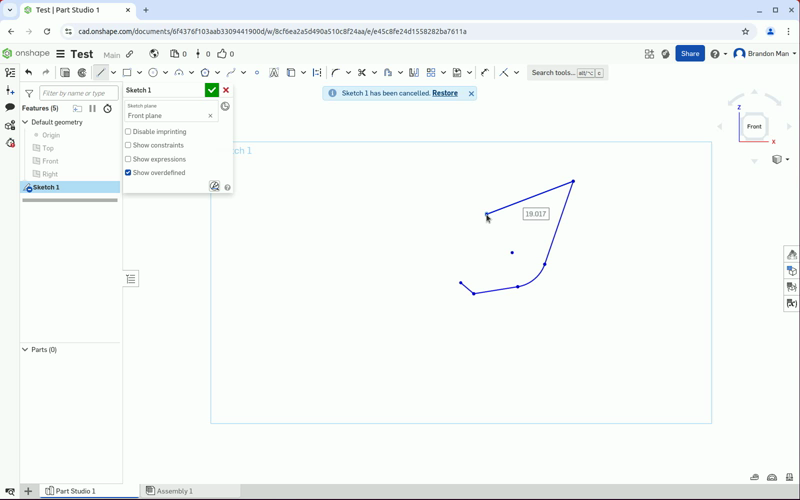
key(a)
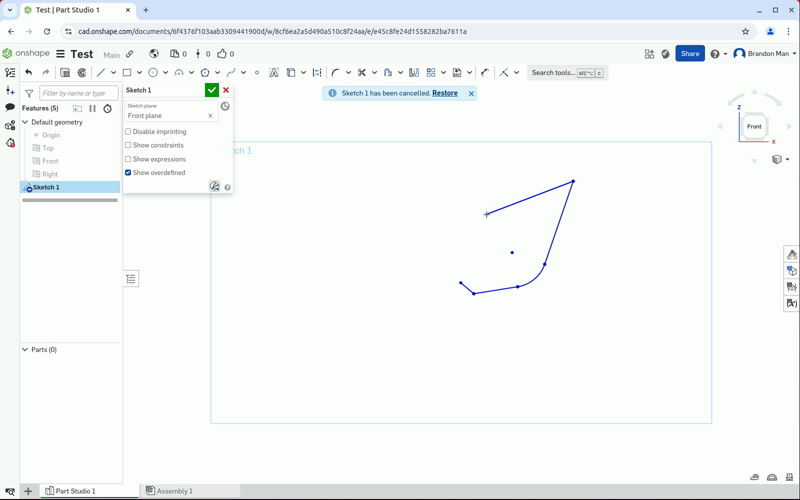
mouse_move(486, 214)
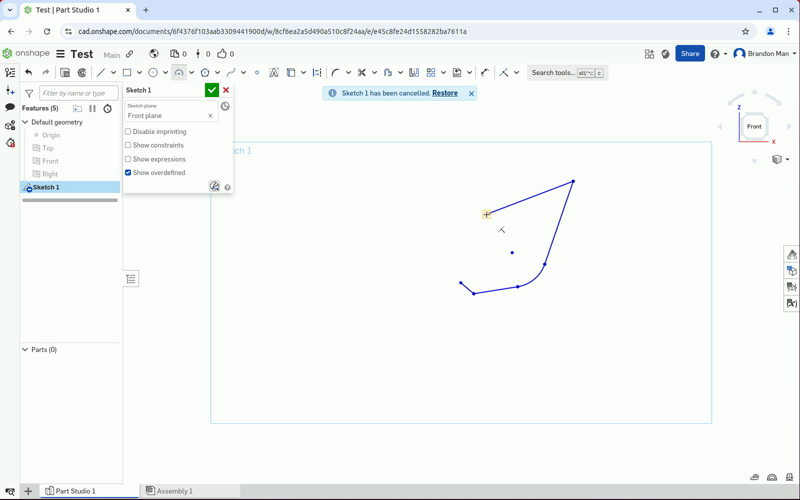
click(486, 214)
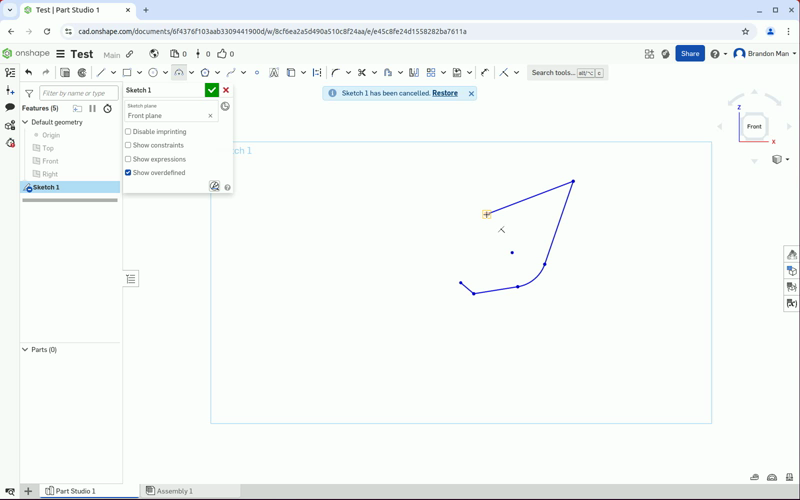
key_down(shift)
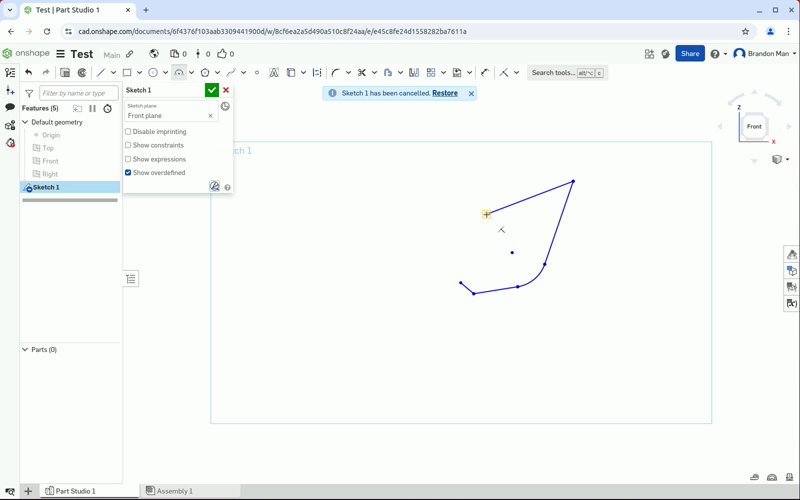
mouse_move(469, 235)
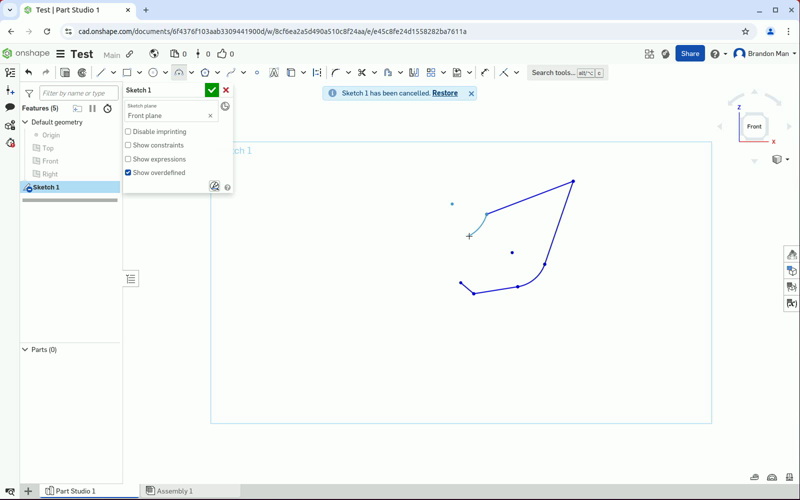
click(469, 235)
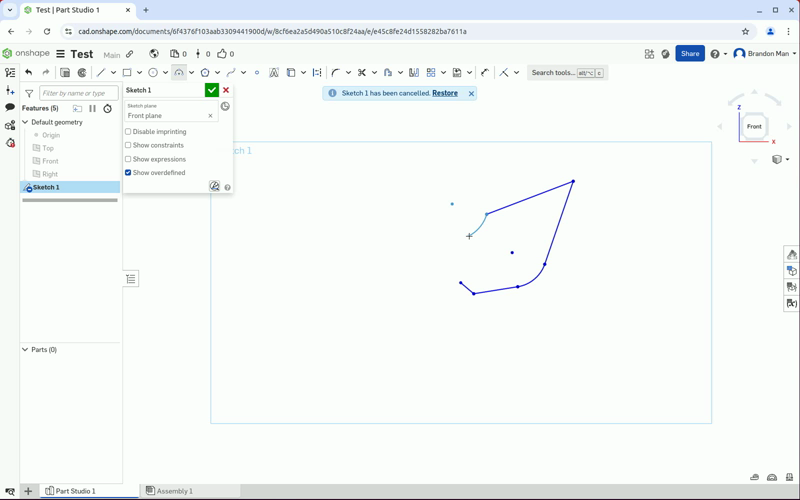
mouse_move(475, 222)
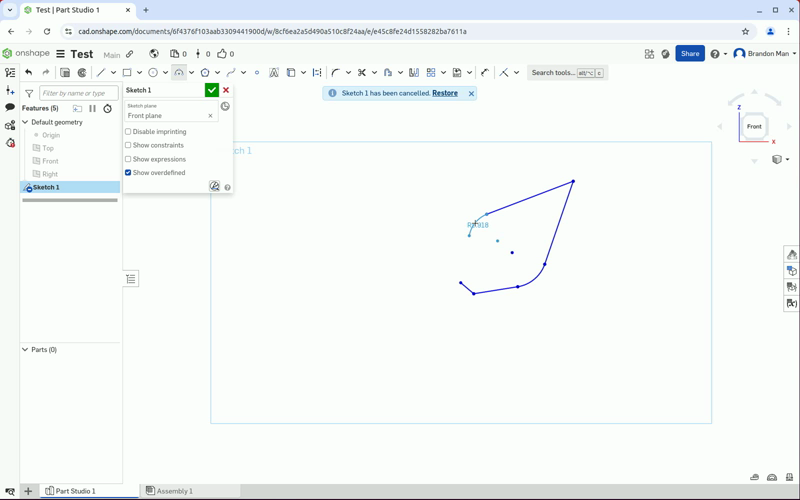
click(475, 222)
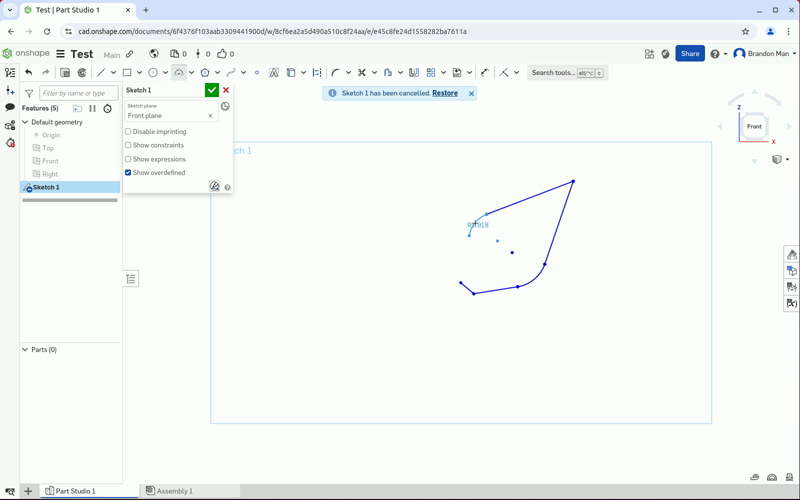
key_up(shift)
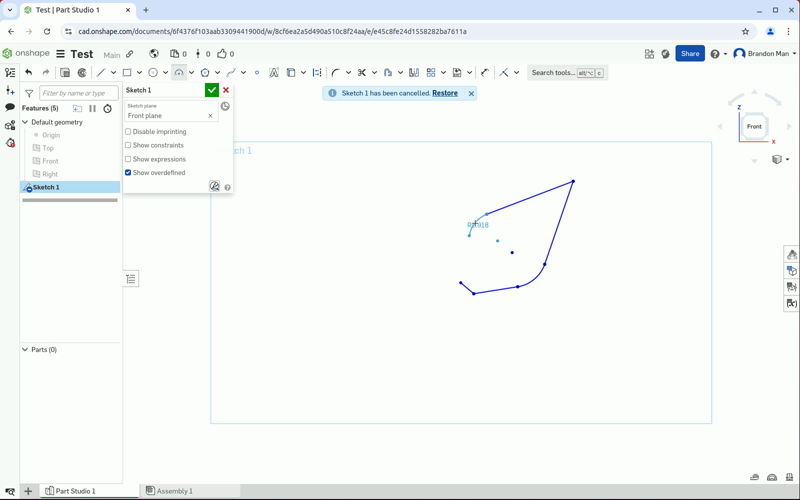
key(esc)
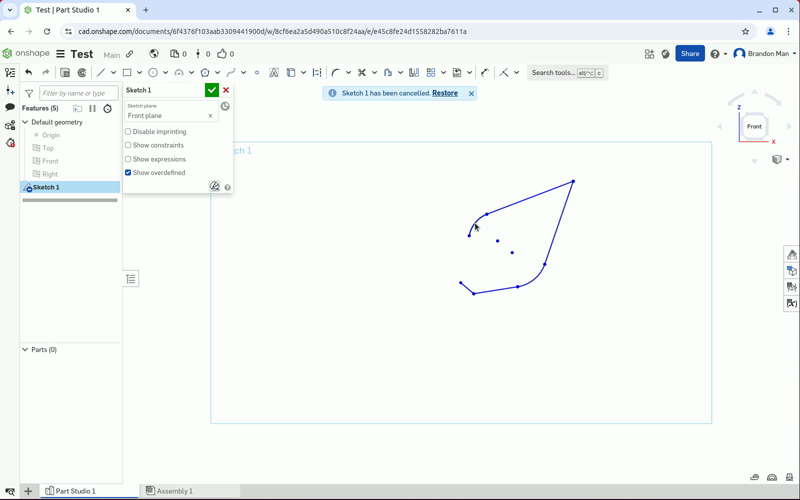
key(l)
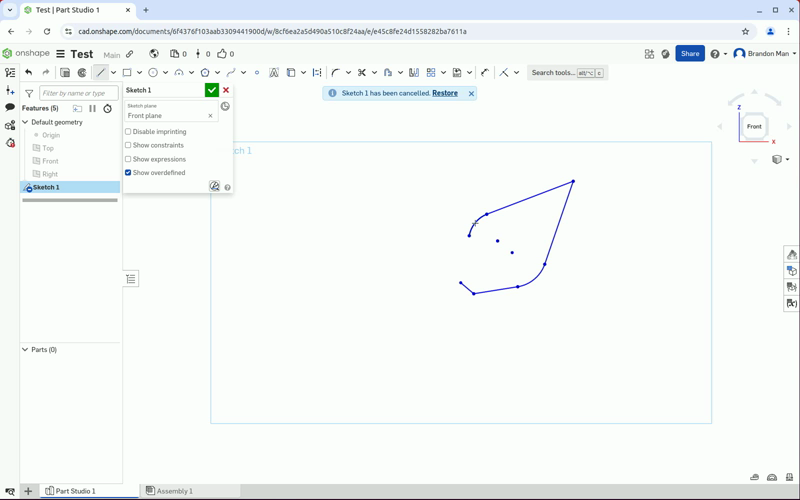
mouse_move(469, 235)
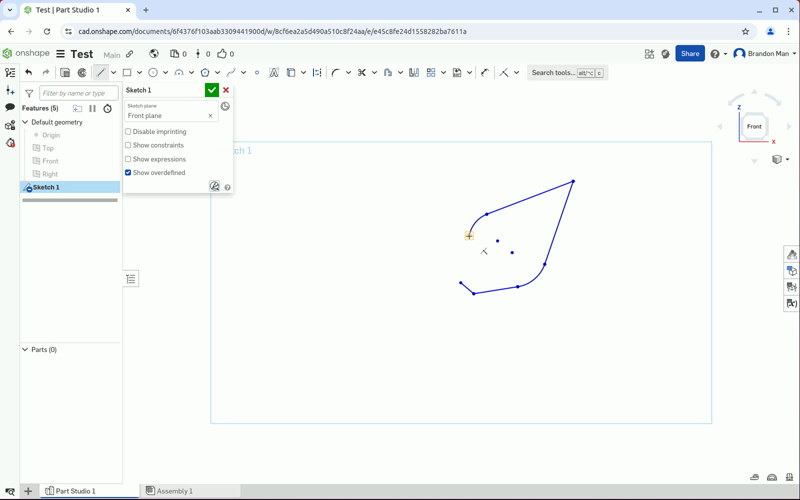
click(469, 235)
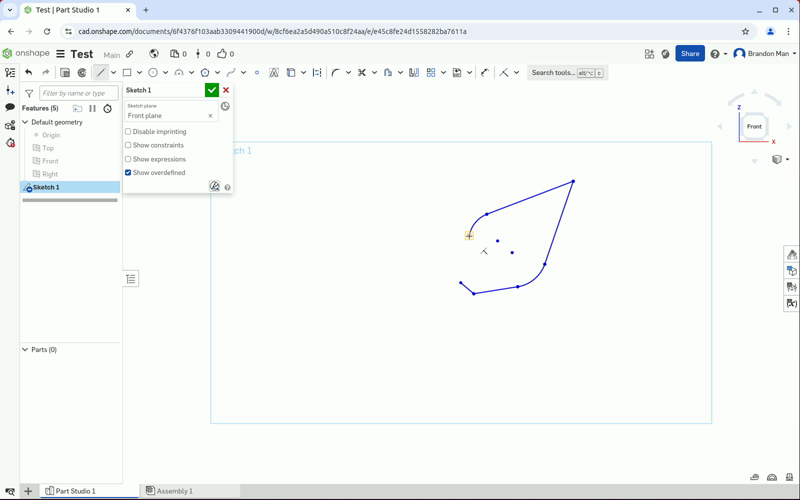
mouse_move(499, 235)
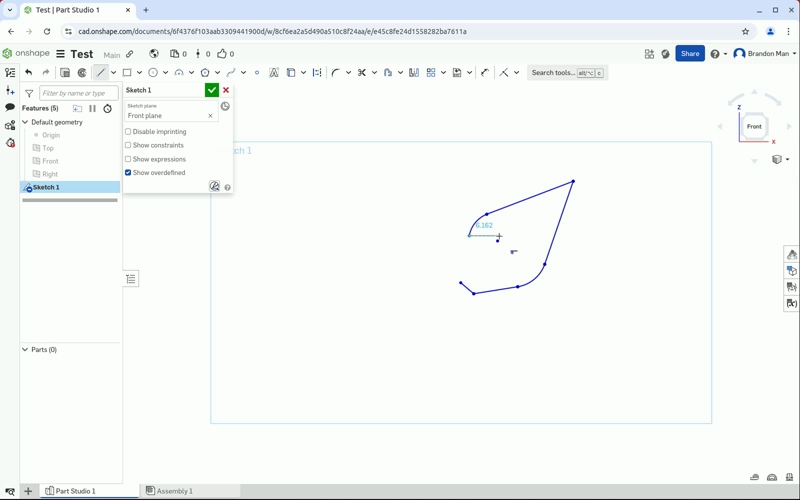
key_down(shift)
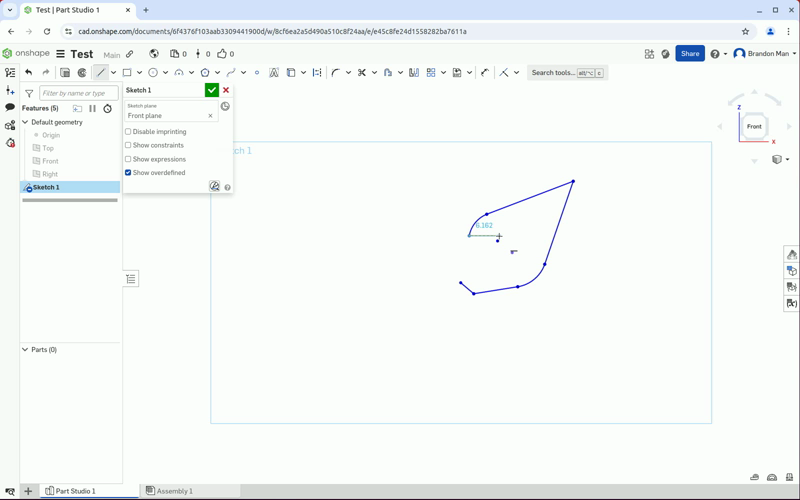
mouse_move(460, 282)
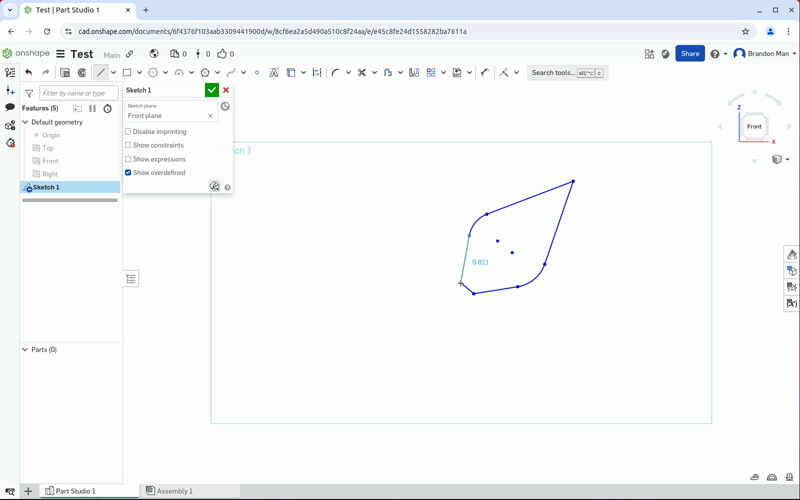
key_up(shift)
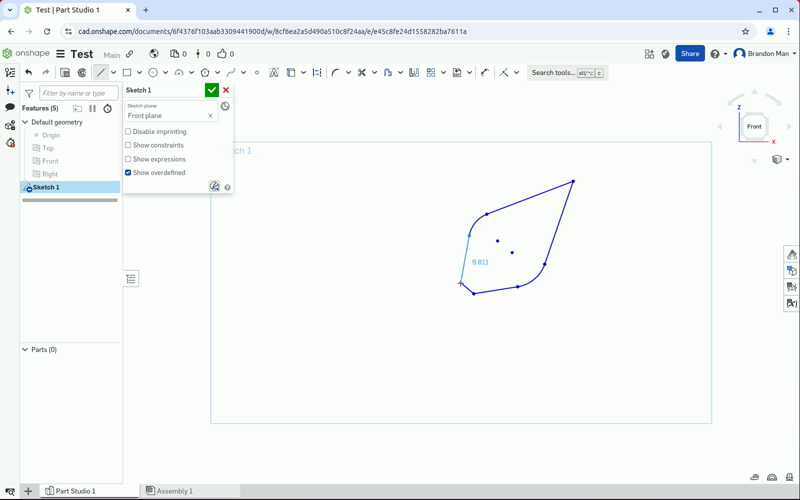
click(460, 282)
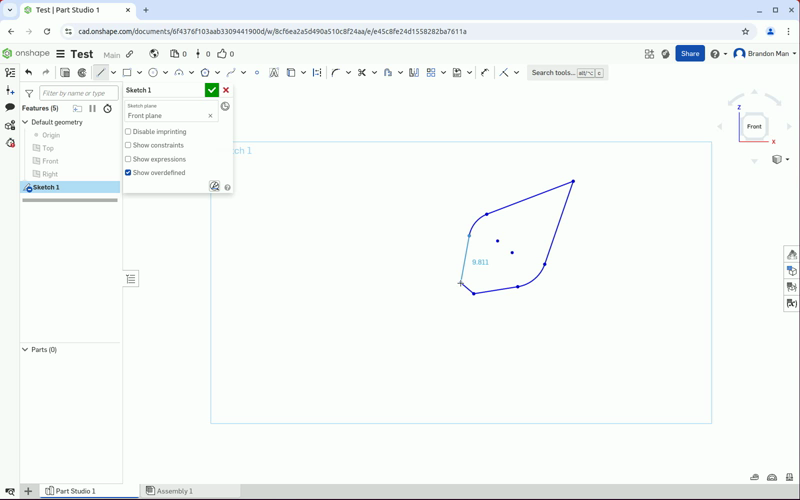
key(esc)
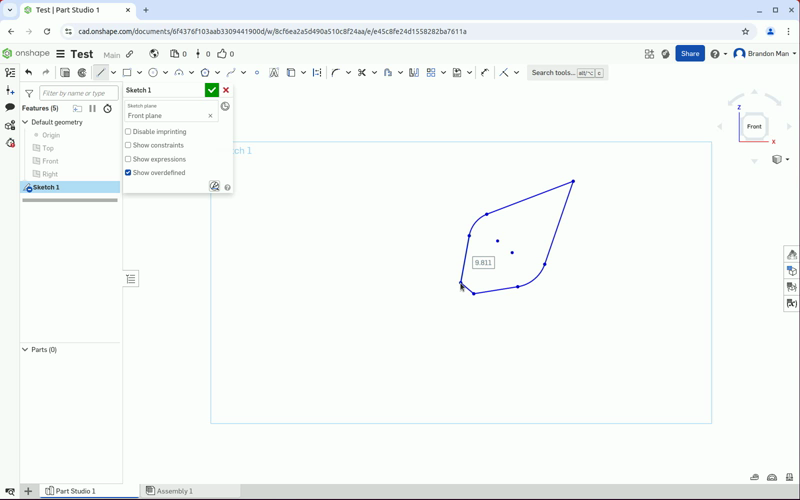
mouse_move(525, 257)
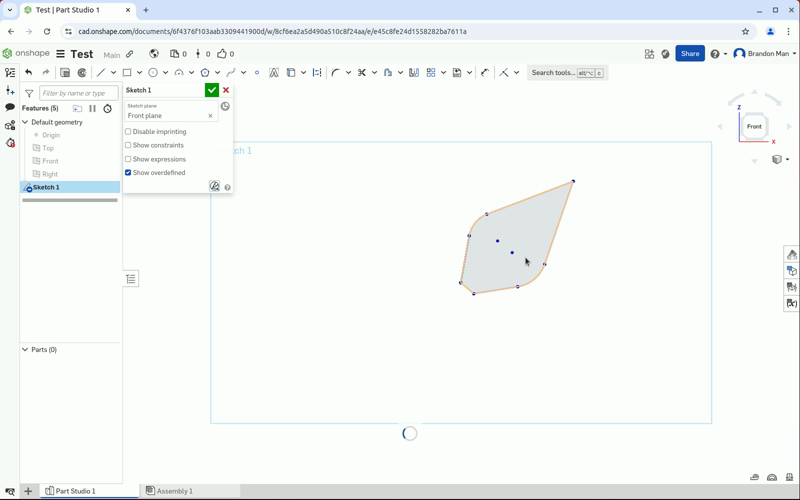
click(525, 257)
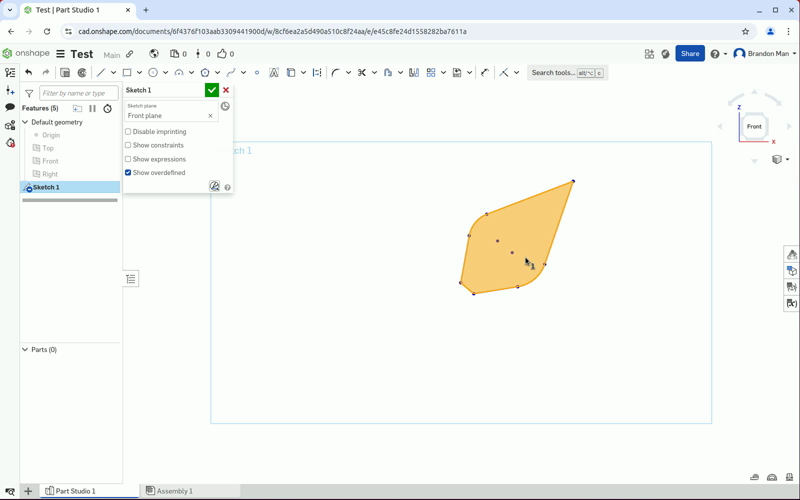
mouse_move(73, 352)
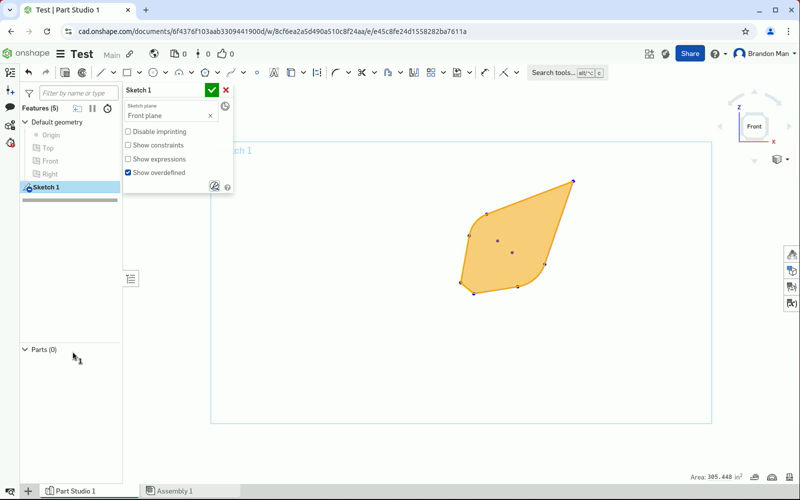
key(shift+y)
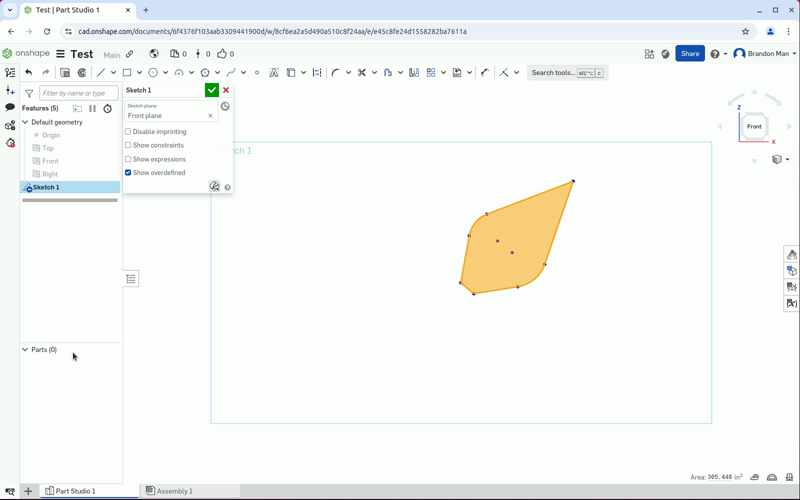
key(shift+e)
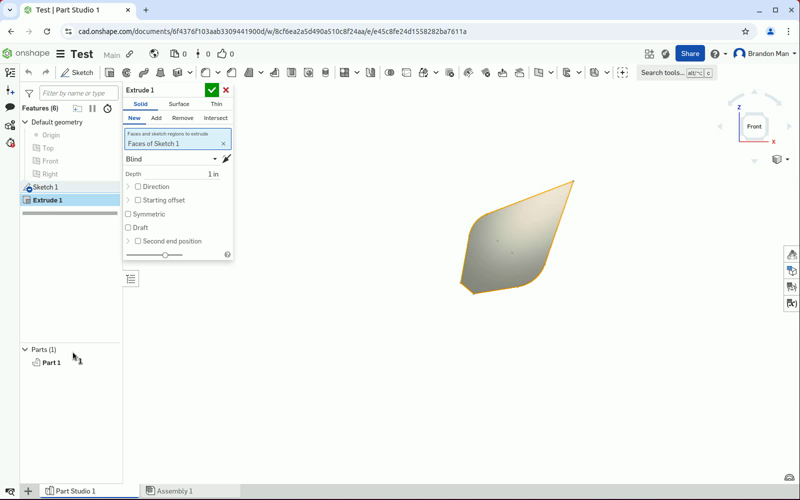
mouse_move(143, 106)
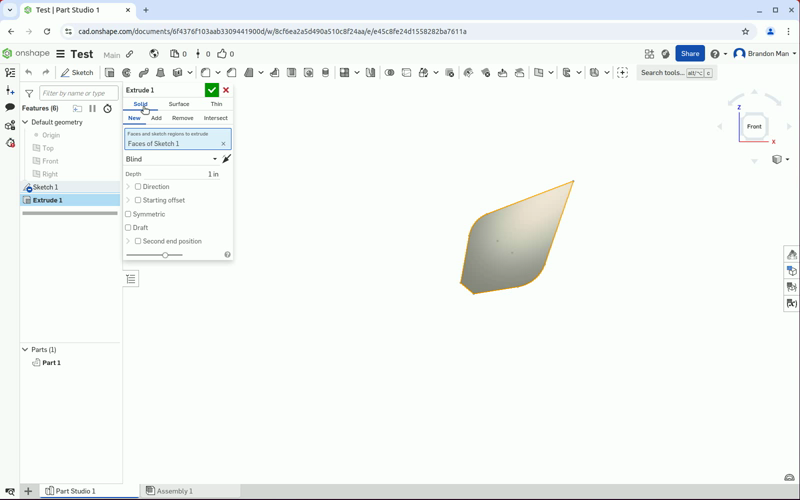
click(143, 106)
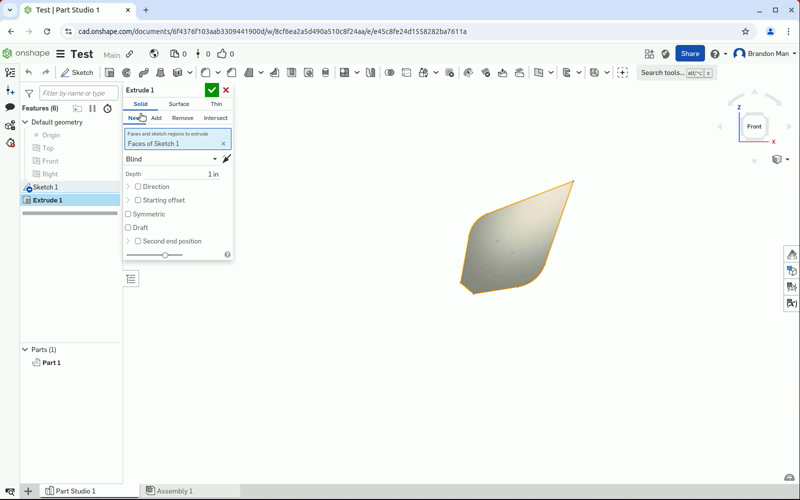
mouse_move(137, 120)
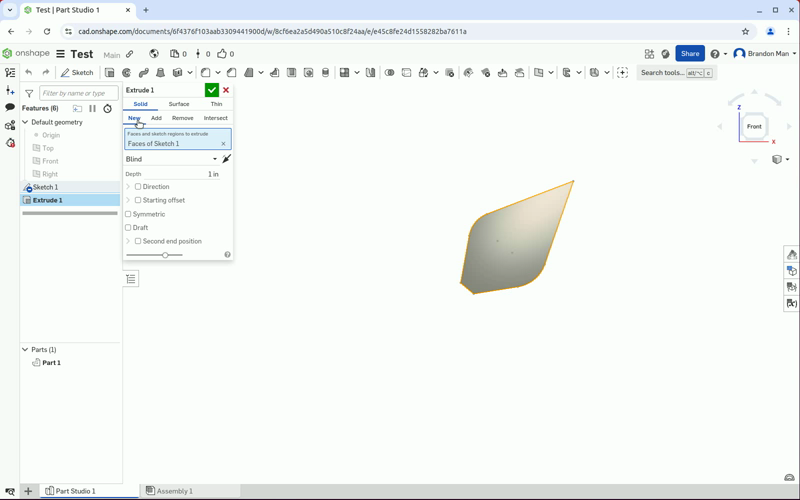
click(137, 120)
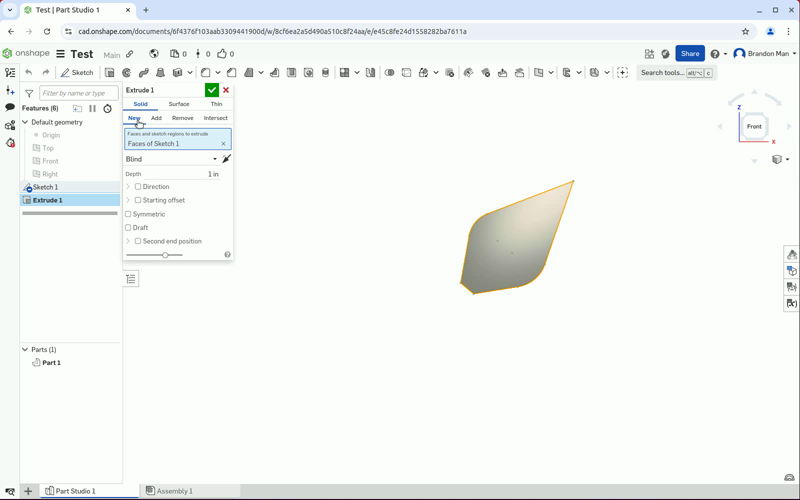
key(tab, 4)
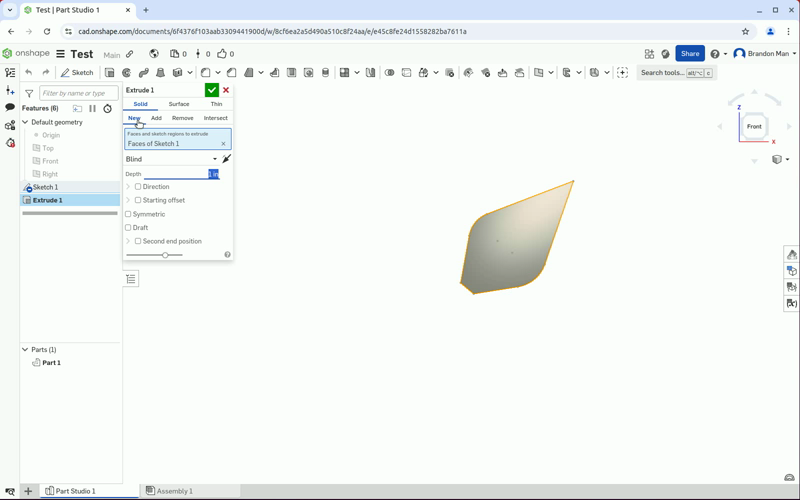
text(4.092)
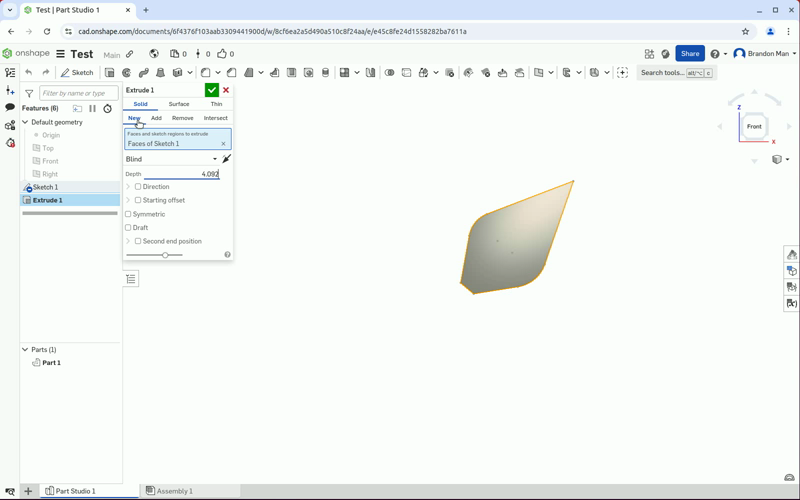
key(enter)
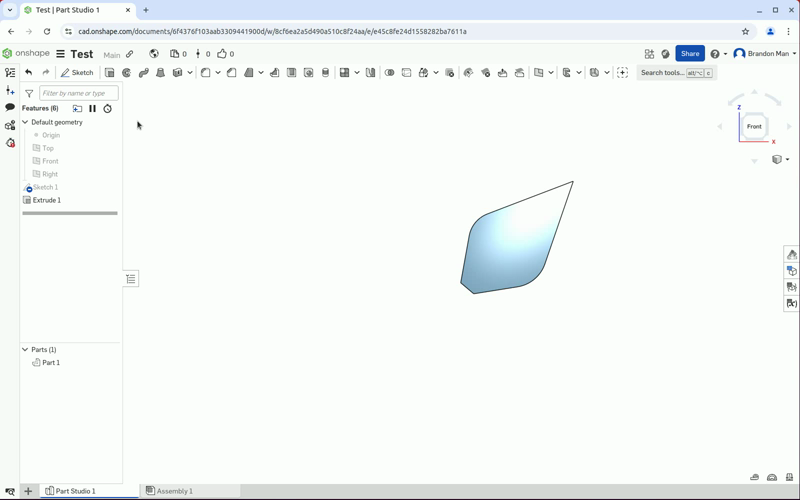
key(shift+h)
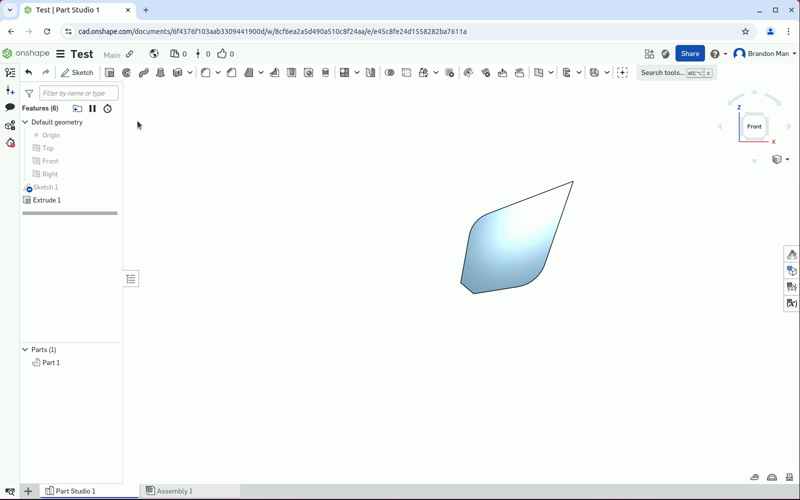
key(shift+h)
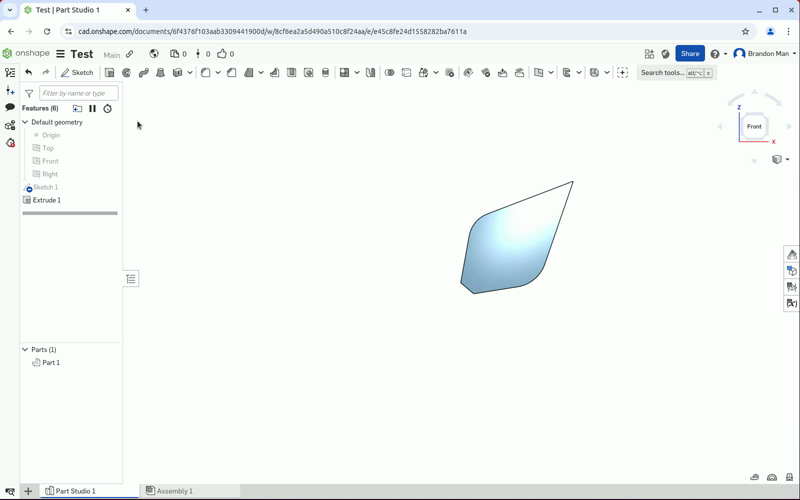
mouse_move(73, 189)
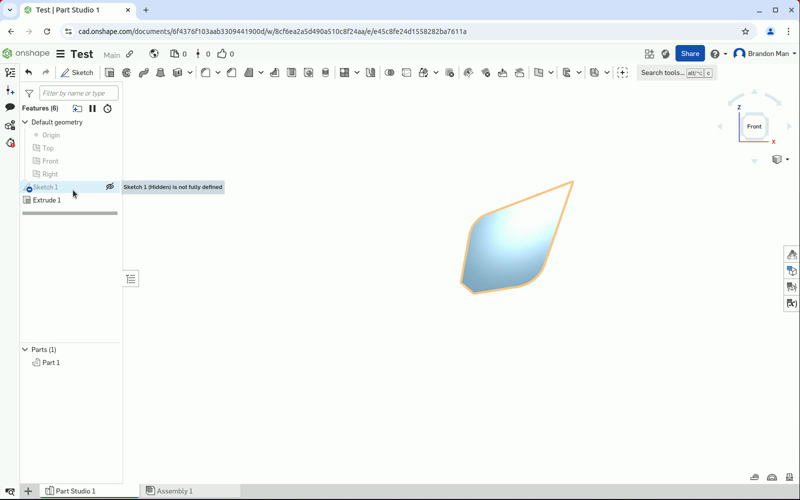
click(73, 189)
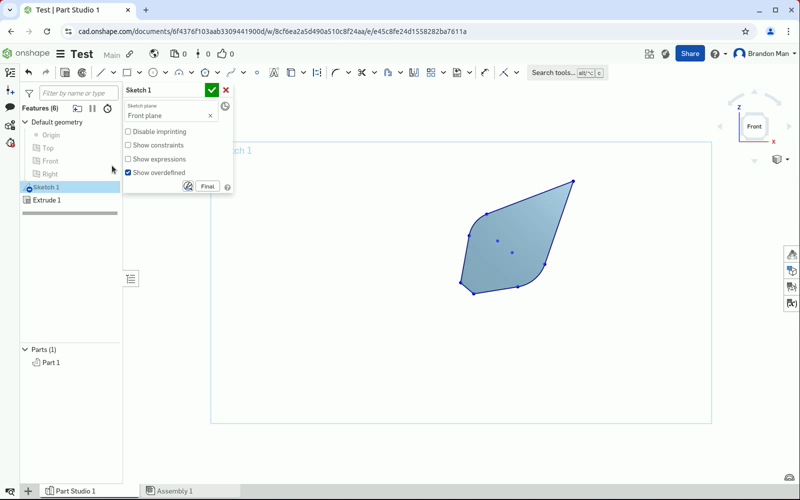
mouse_move(229, 92)
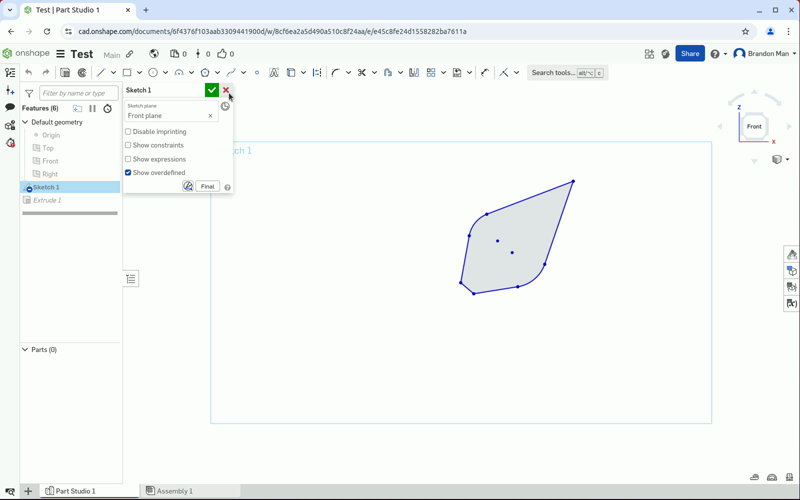
click(229, 92)
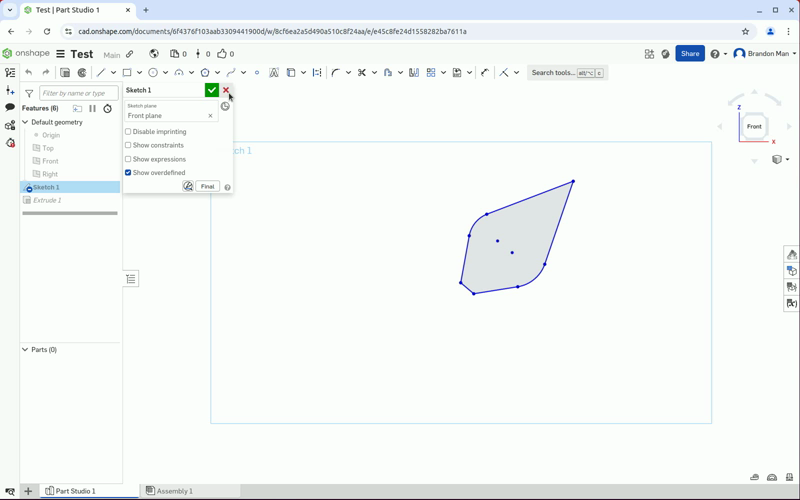
key(shift+s)
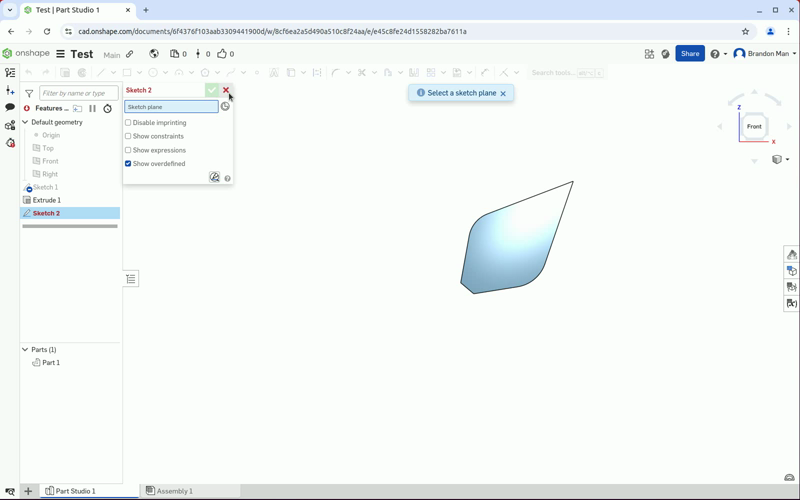
mouse_move(73, 163)
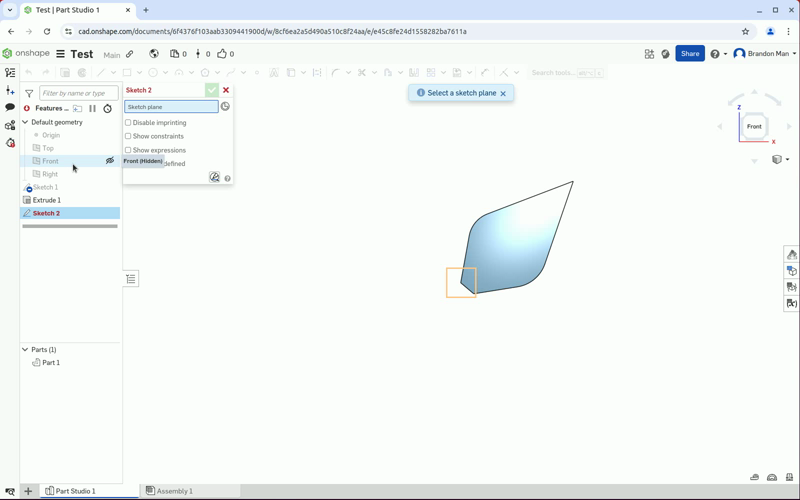
click(73, 163)
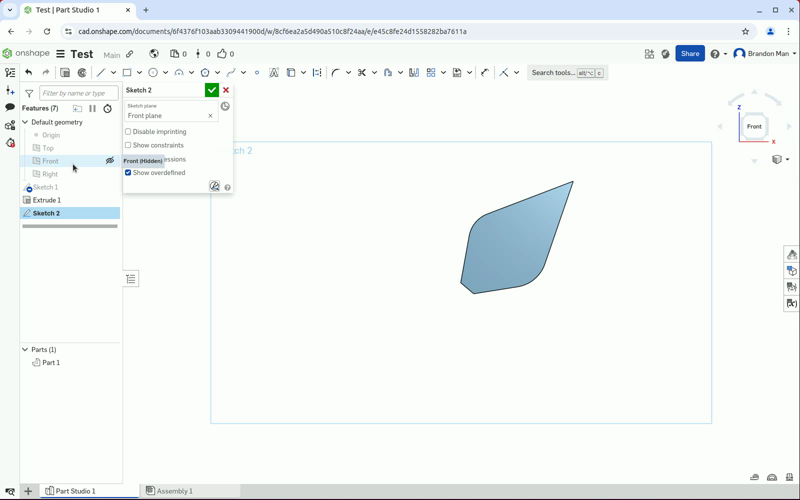
mouse_move(73, 352)
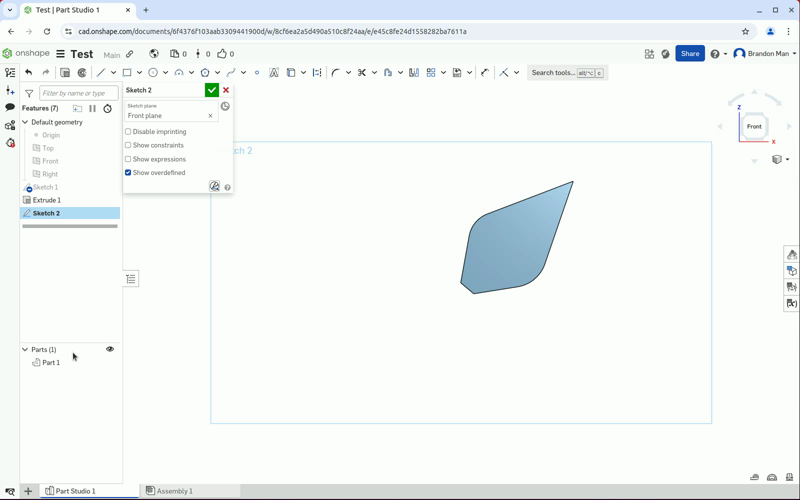
key(y)
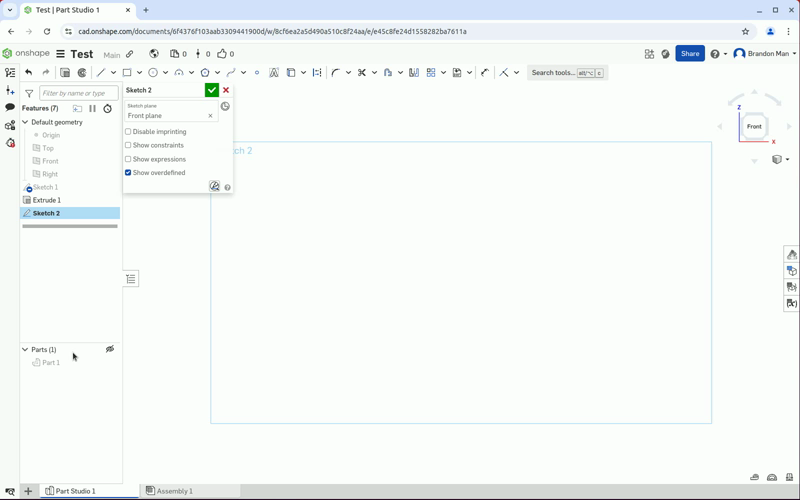
key(l)
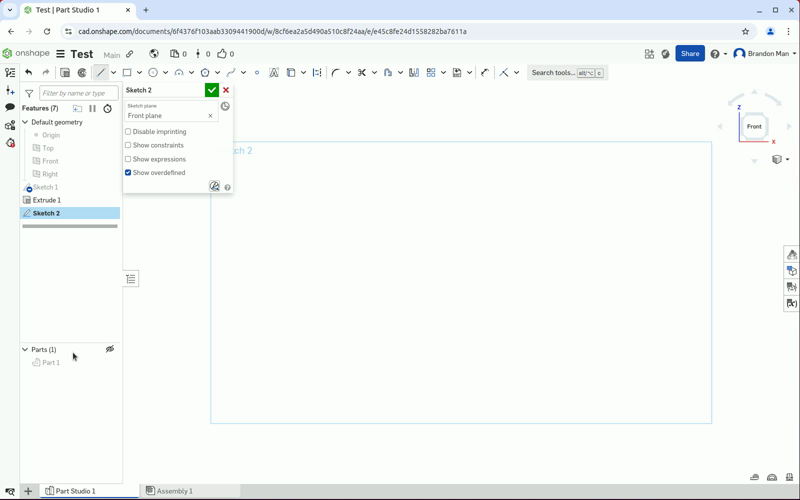
key_down(shift)
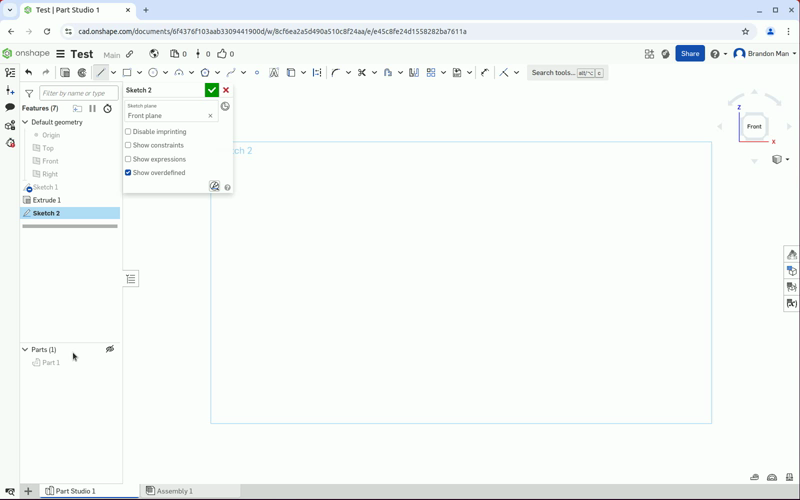
mouse_move(434, 314)
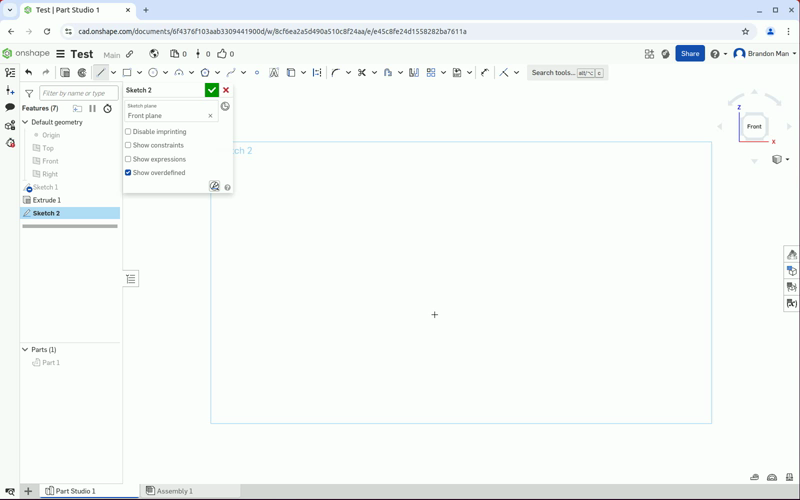
click(434, 314)
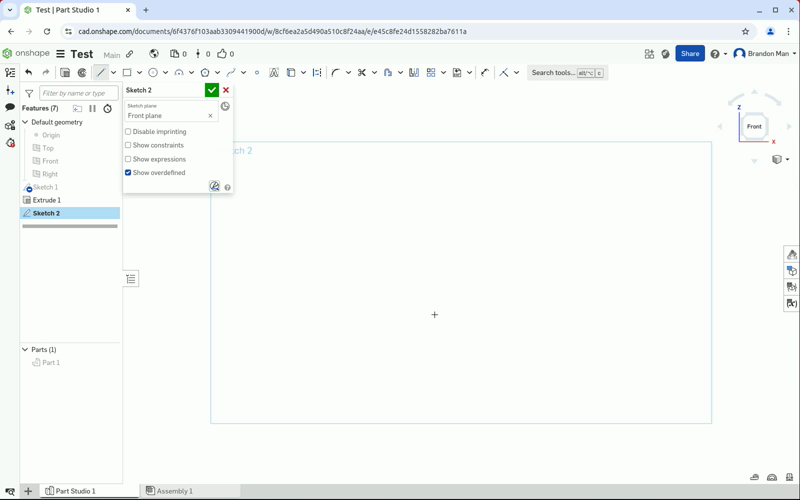
key_up(shift)
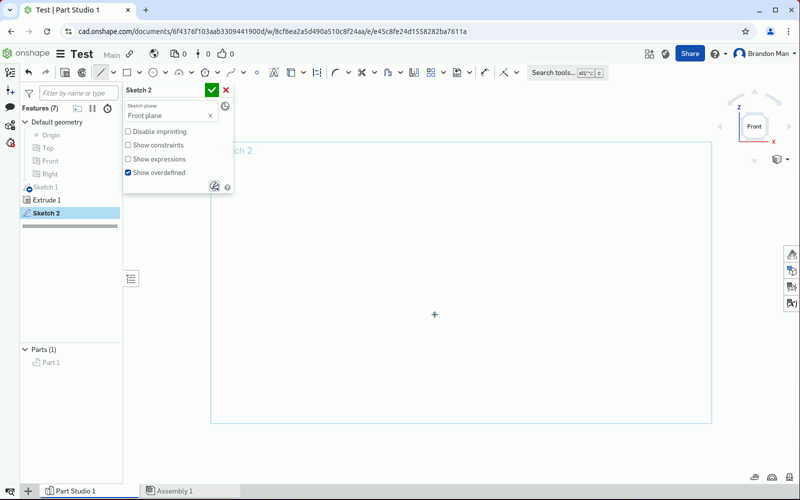
key_down(shift)
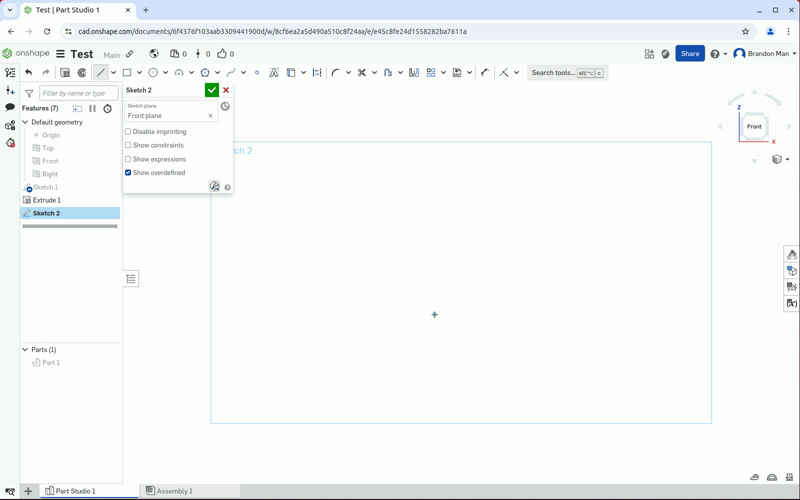
mouse_move(464, 314)
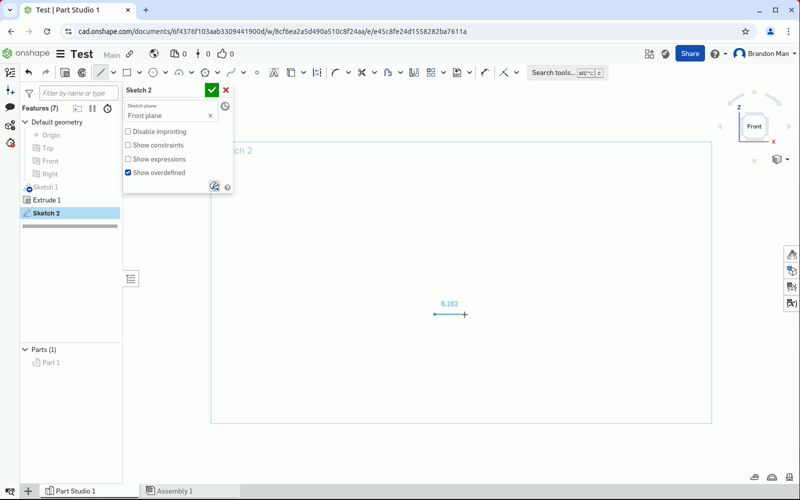
mouse_move(447, 325)
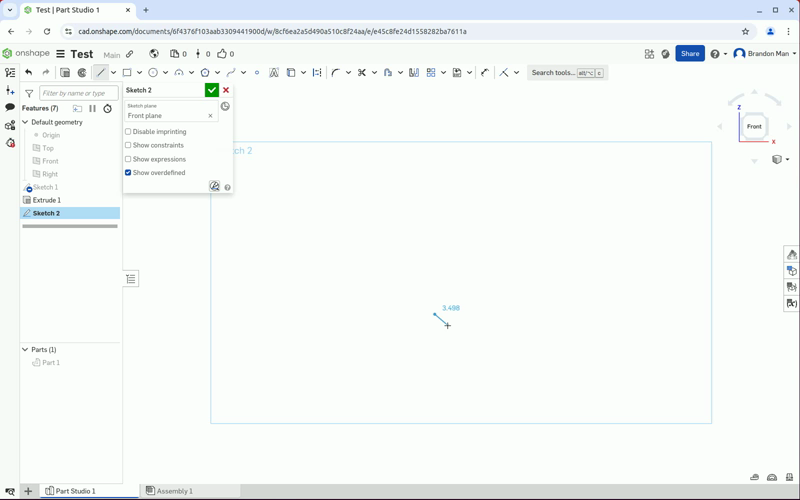
click(447, 325)
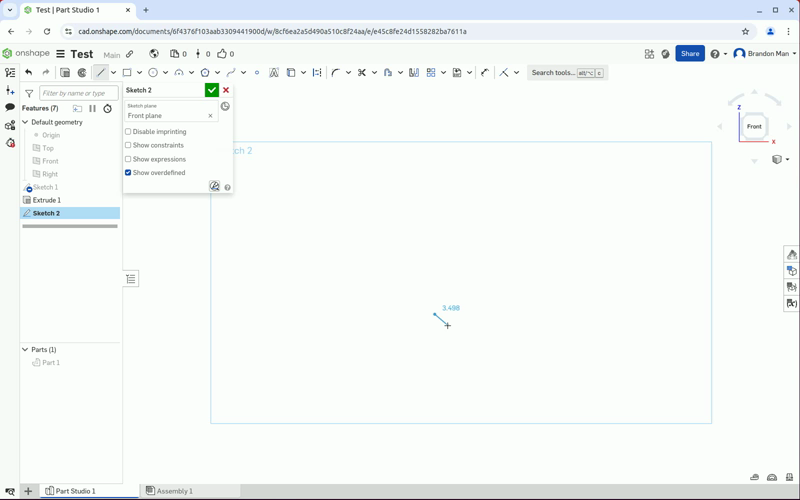
key_up(shift)
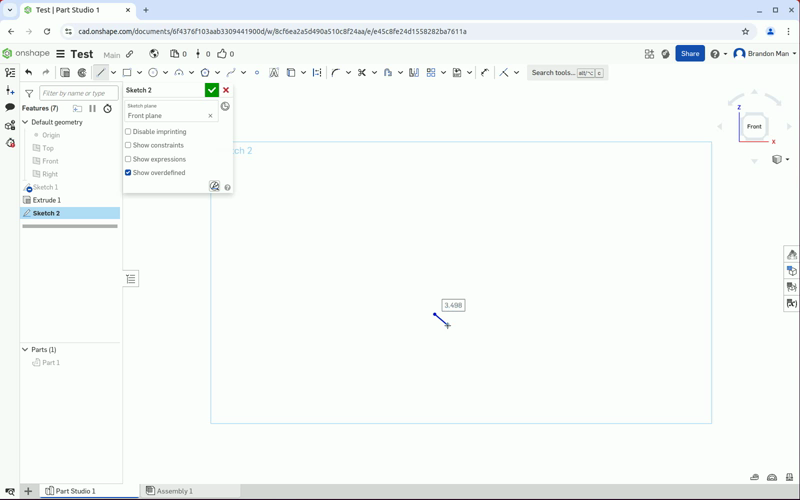
key_down(shift)
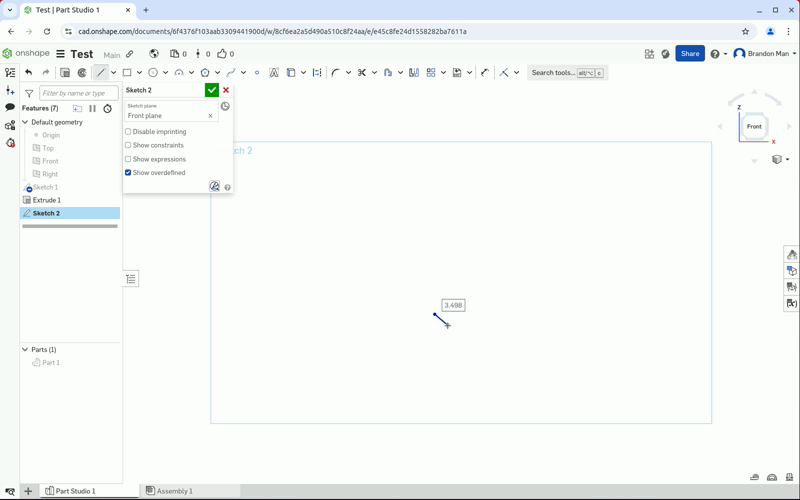
mouse_move(477, 325)
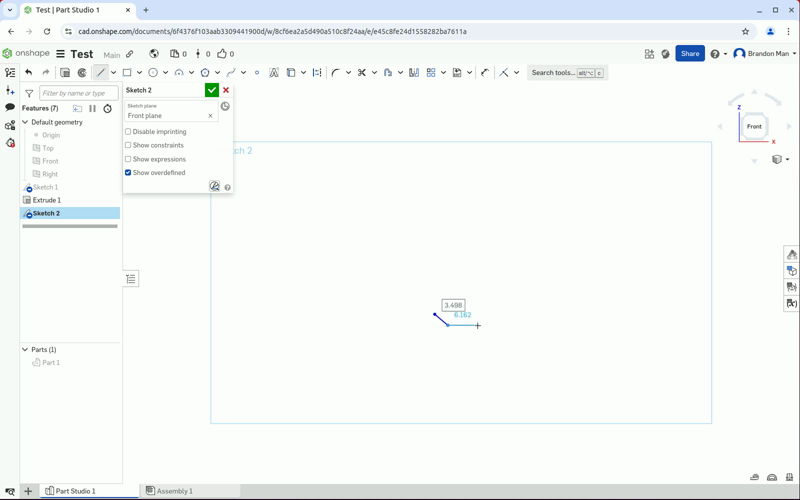
mouse_move(474, 293)
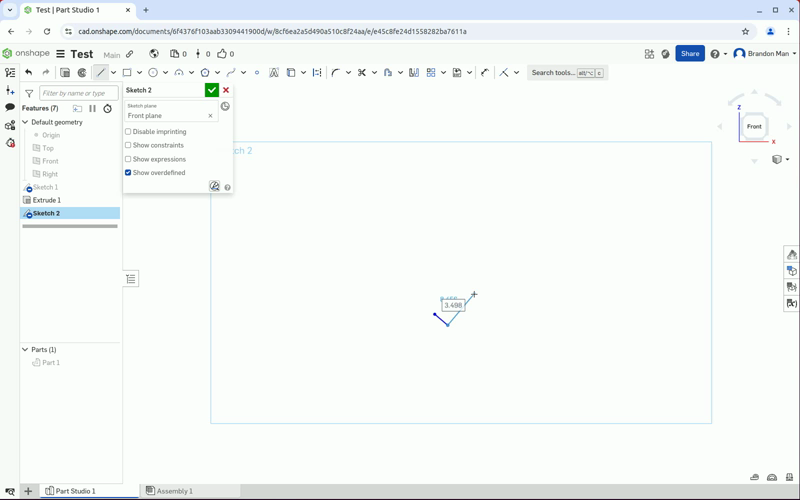
click(474, 293)
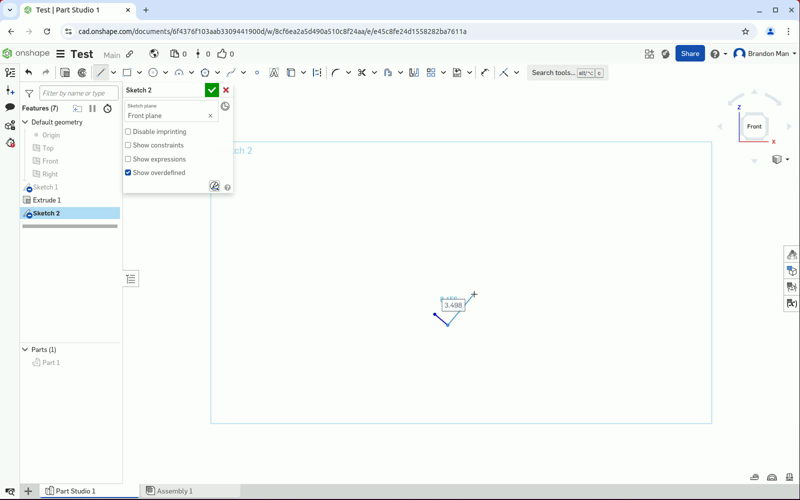
key_up(shift)
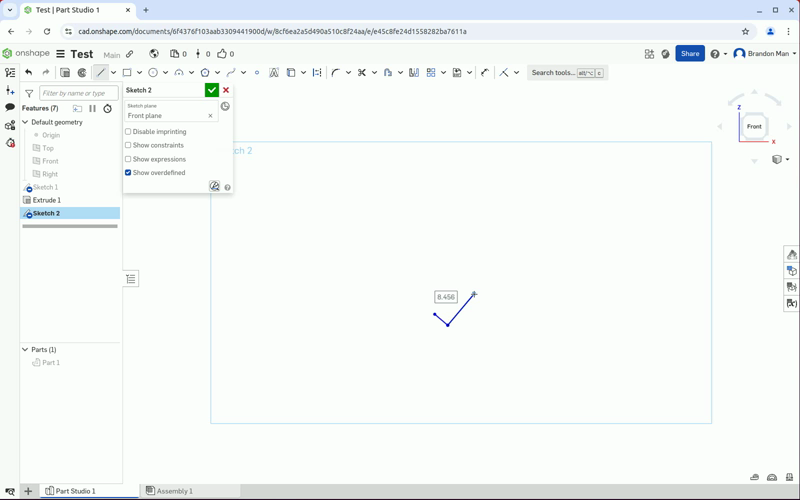
key_down(shift)
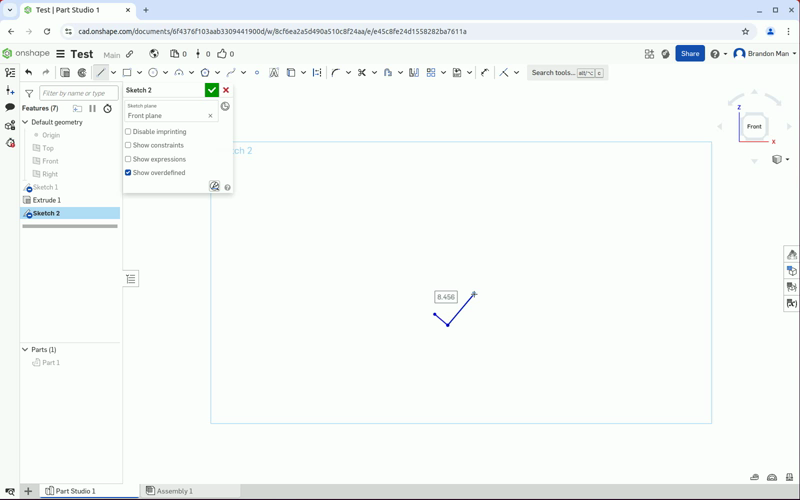
mouse_move(504, 293)
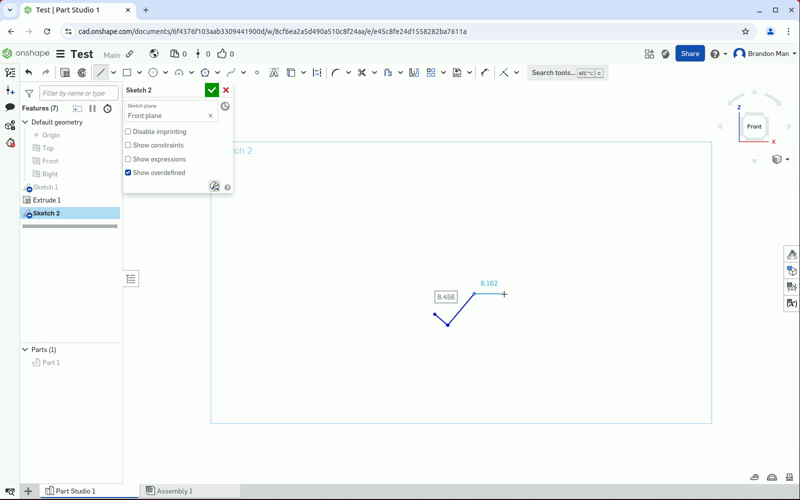
mouse_move(461, 283)
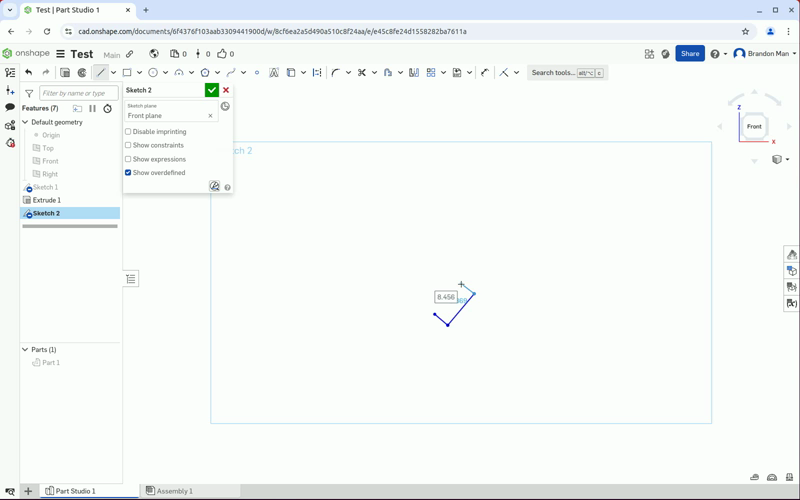
click(461, 283)
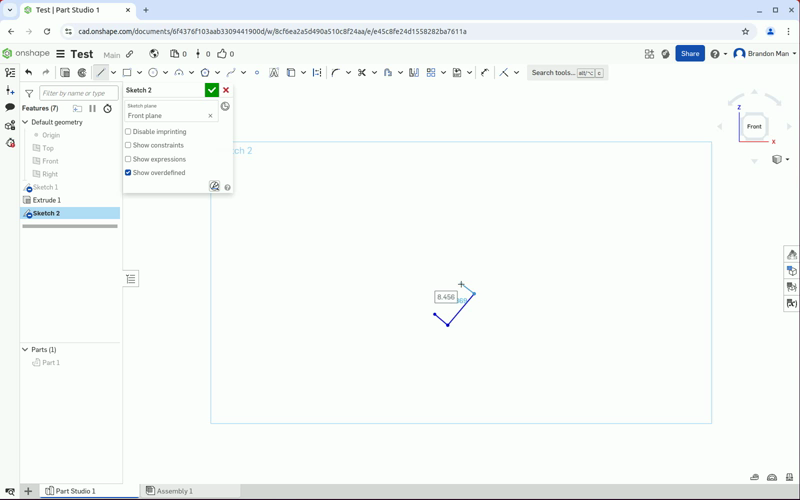
key_up(shift)
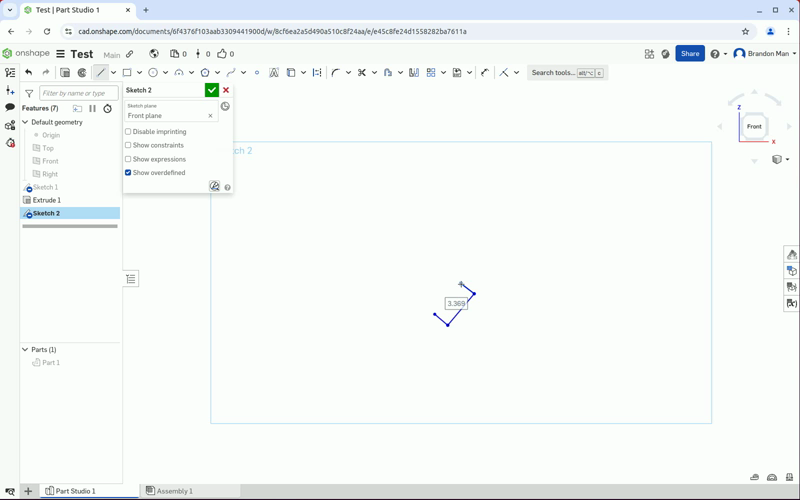
mouse_move(491, 283)
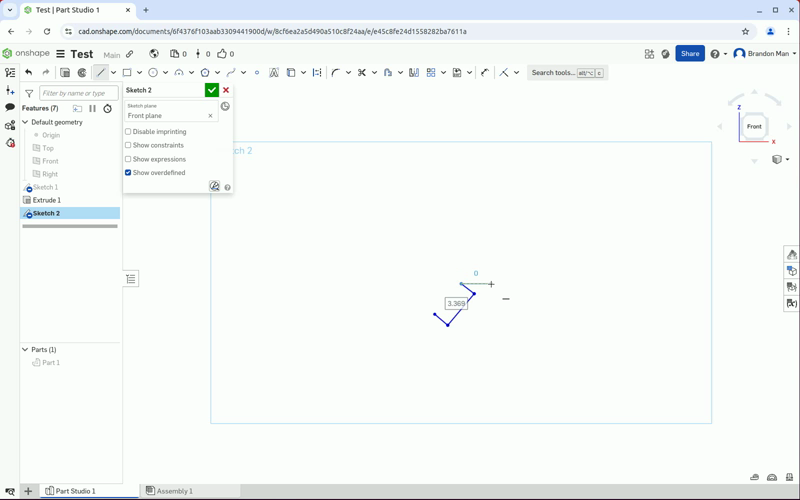
key_down(shift)
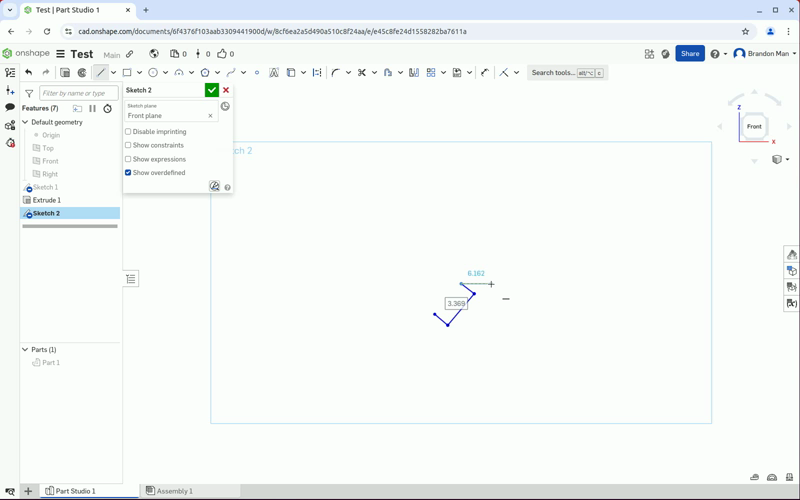
mouse_move(434, 314)
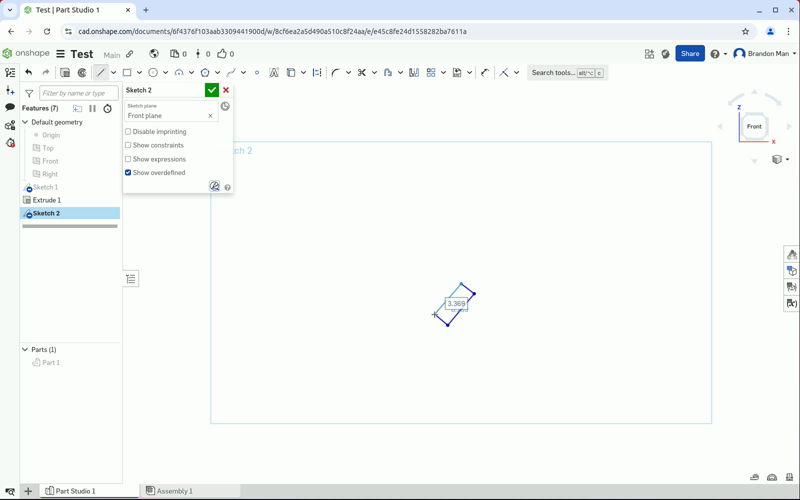
key_up(shift)
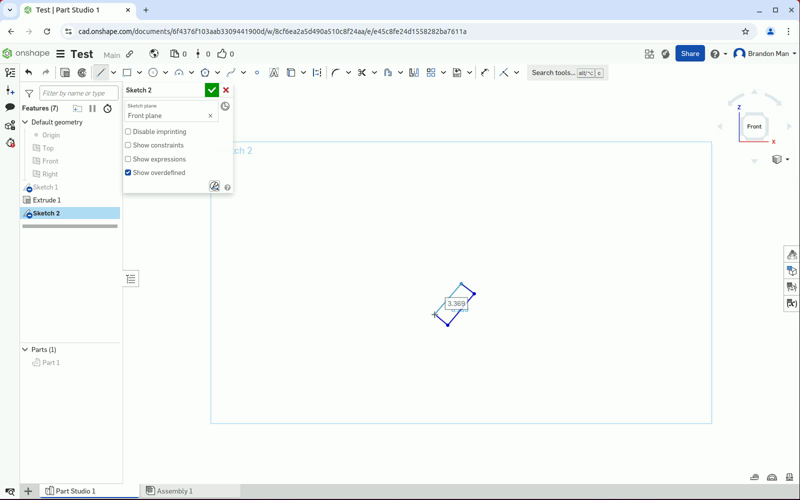
click(434, 314)
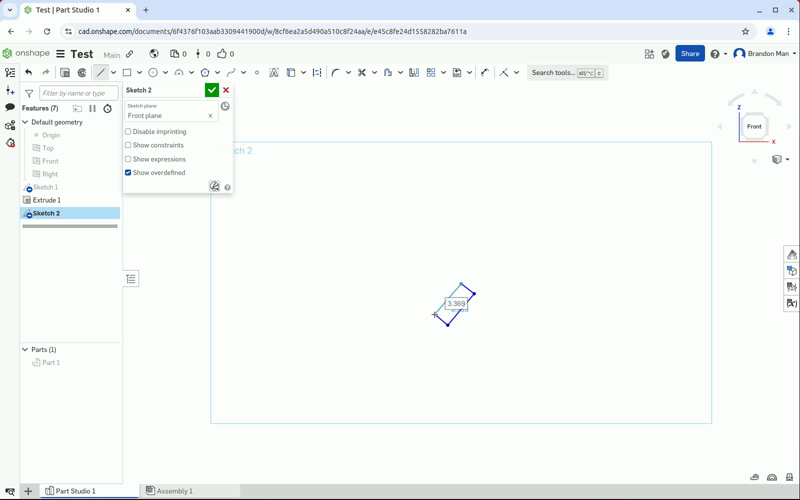
key(esc)
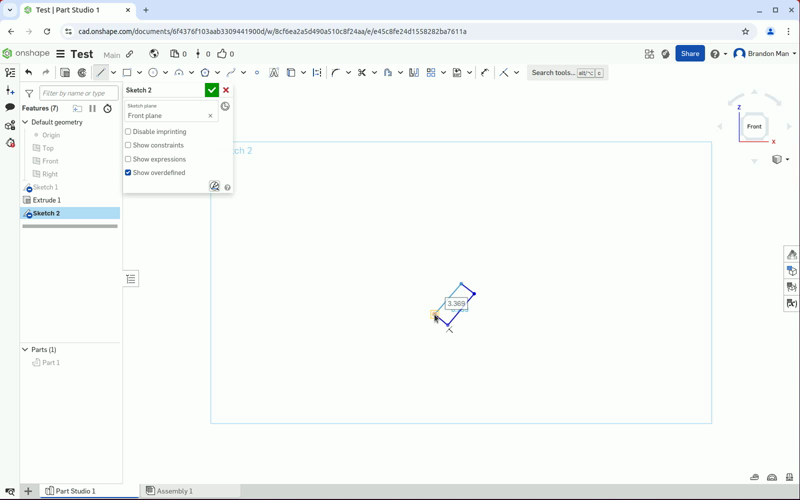
mouse_move(443, 310)
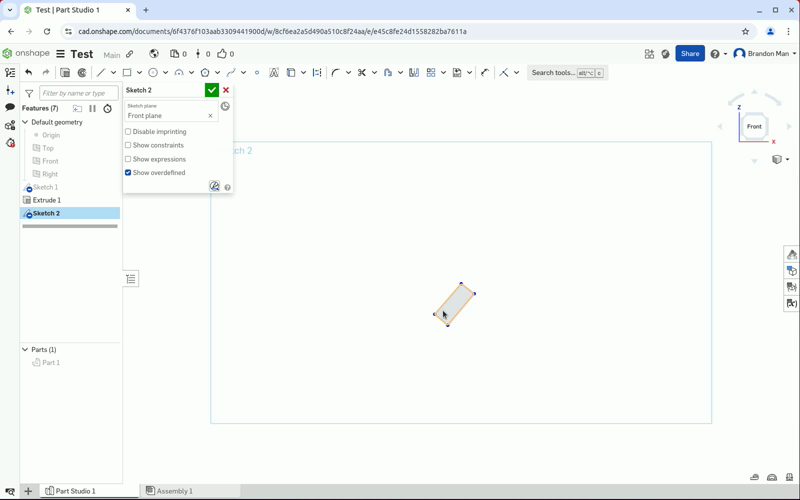
scroll(6)
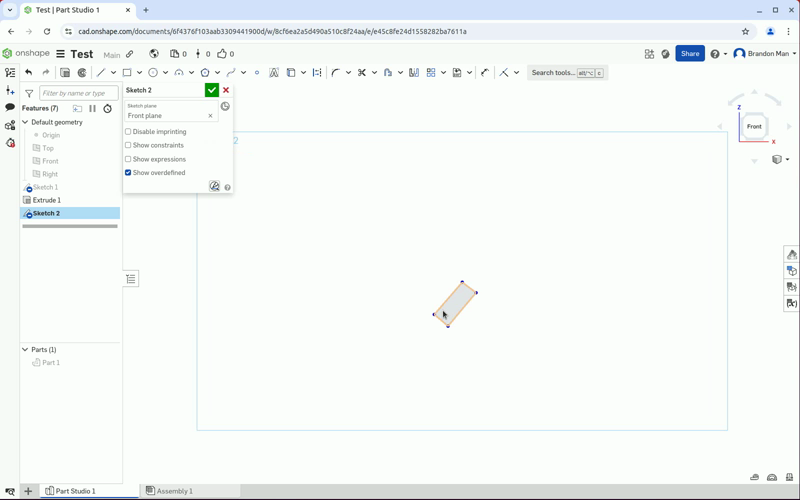
scroll(6)
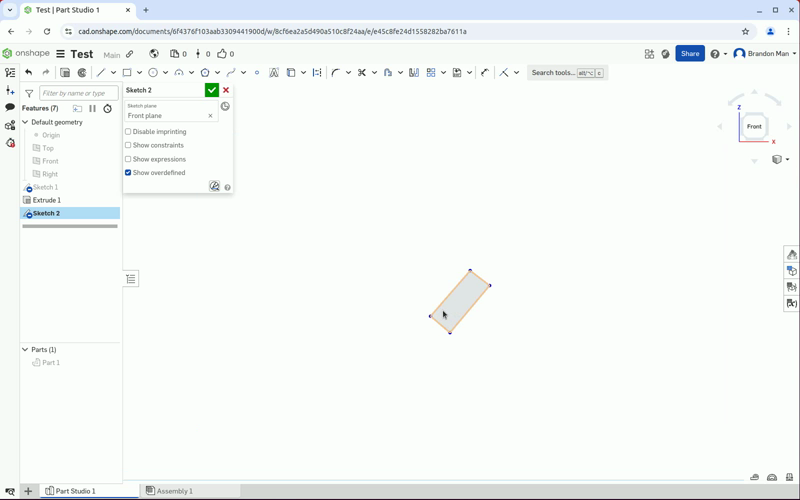
scroll(6)
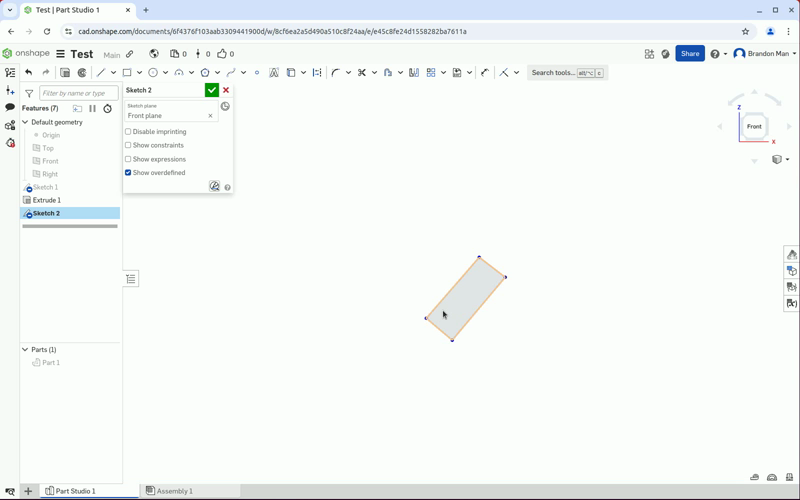
scroll(6)
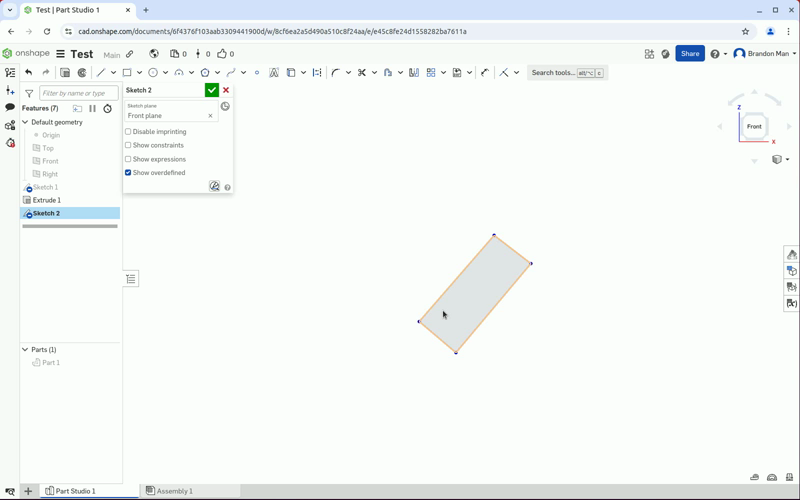
scroll(6)
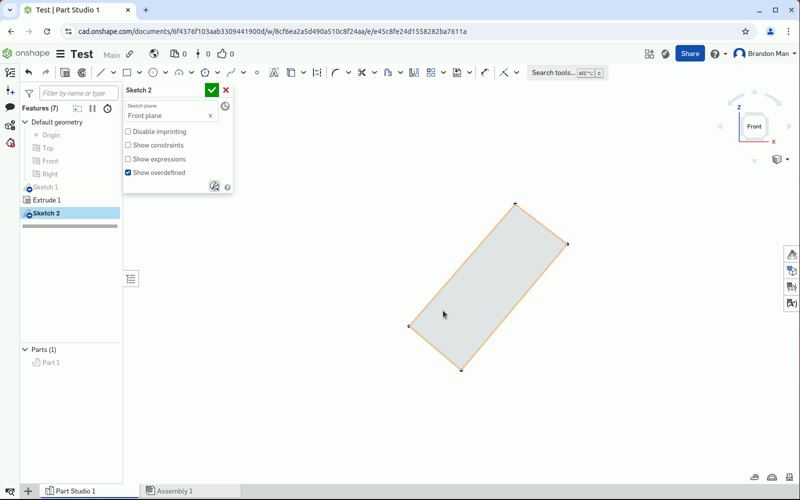
scroll(6)
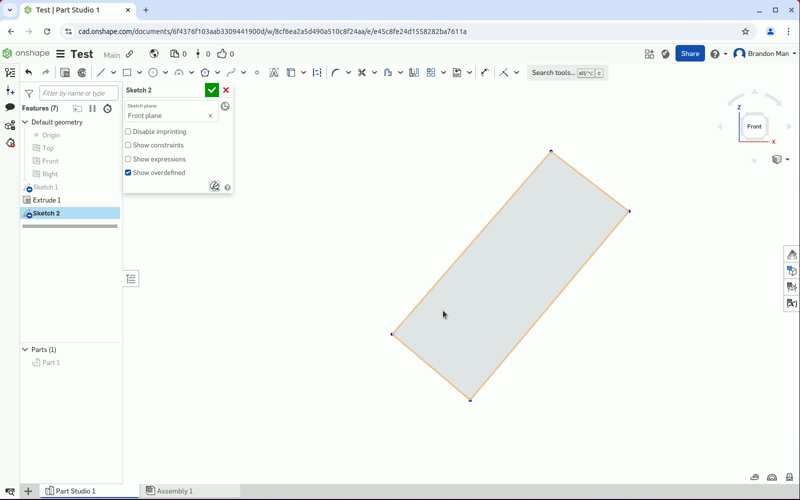
scroll(6)
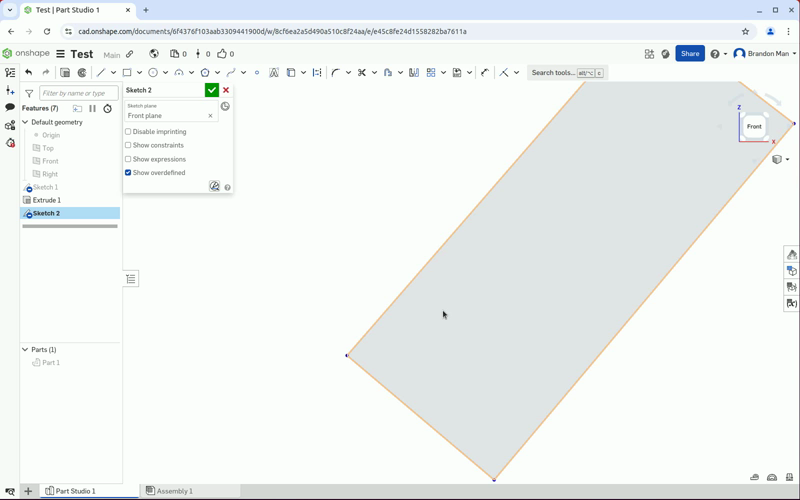
click(443, 310)
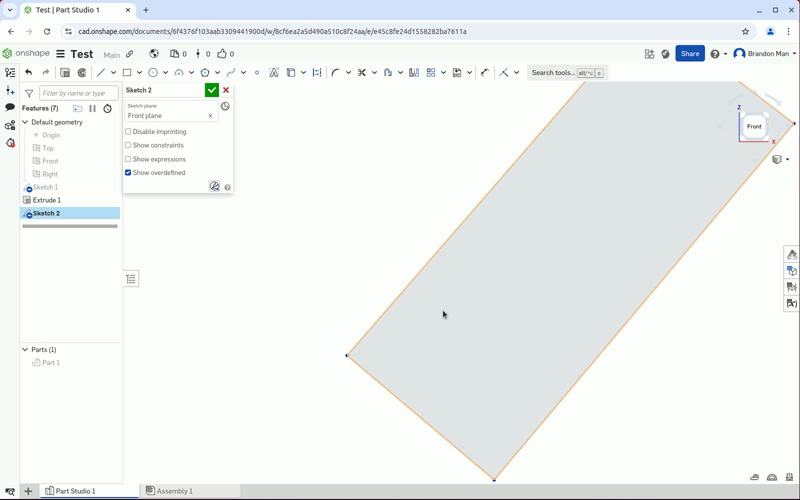
scroll(-6)
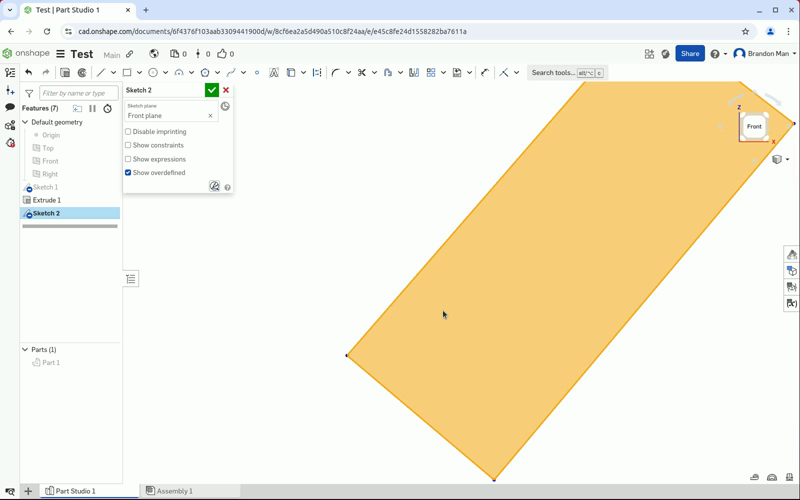
scroll(-6)
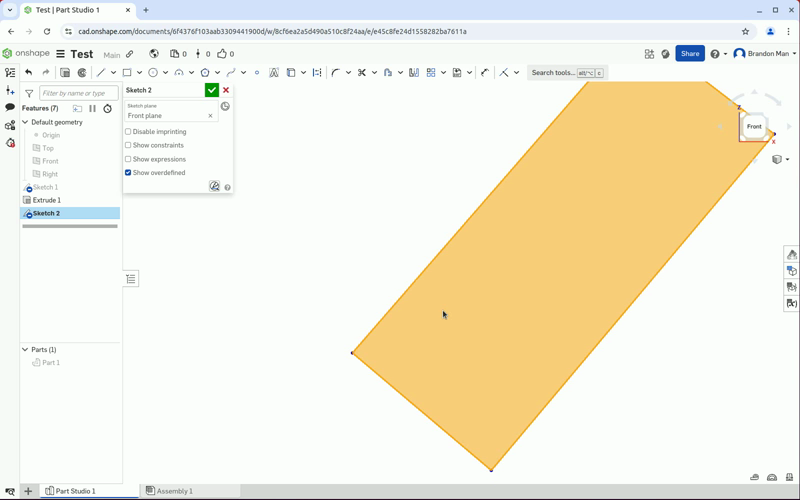
scroll(-6)
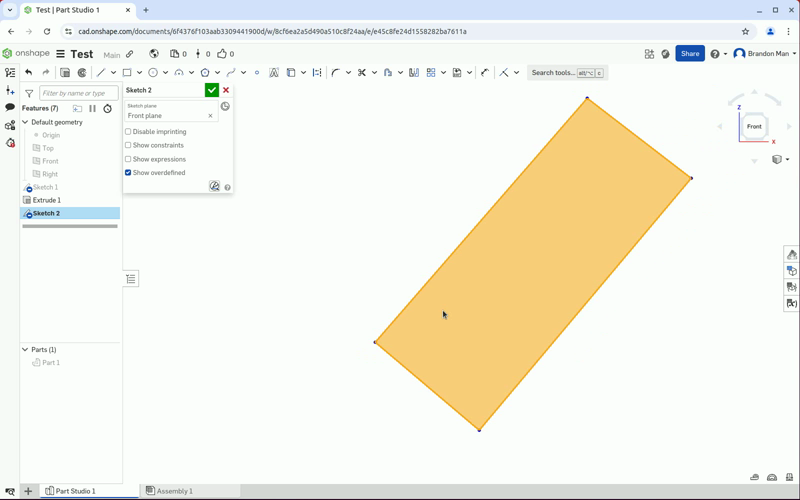
scroll(-6)
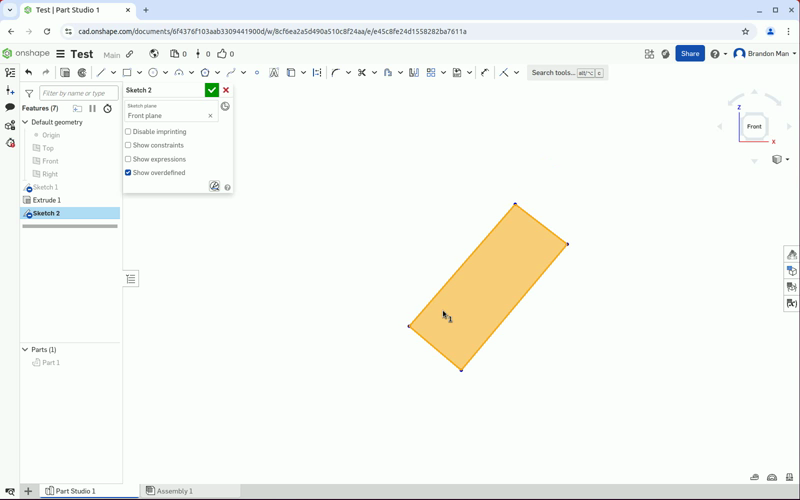
scroll(-6)
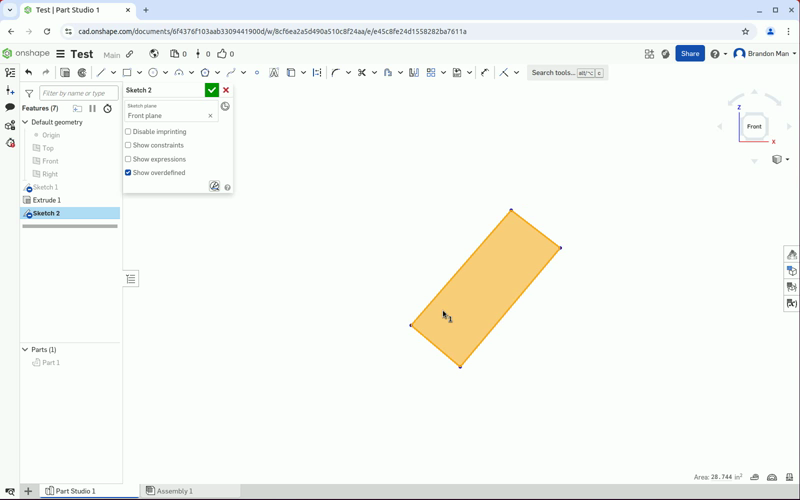
scroll(-6)
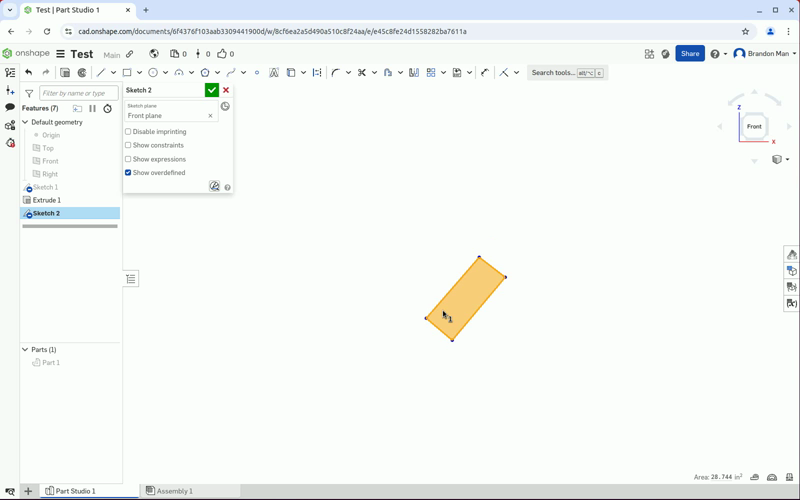
scroll(-6)
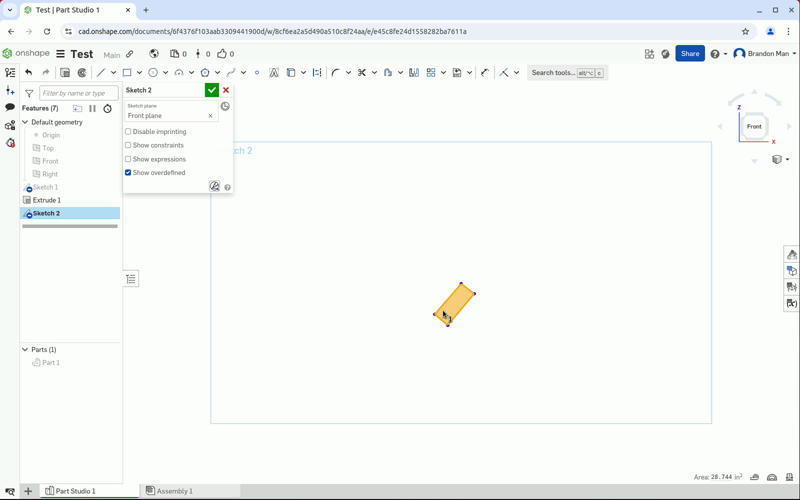
mouse_move(73, 352)
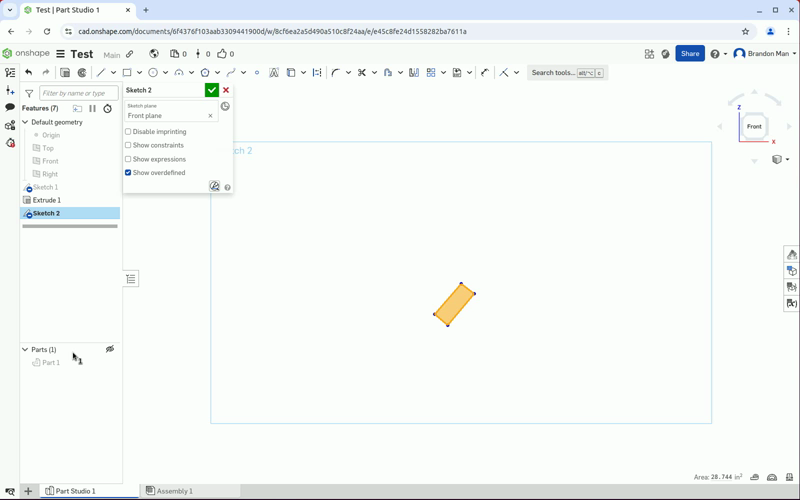
key(shift+y)
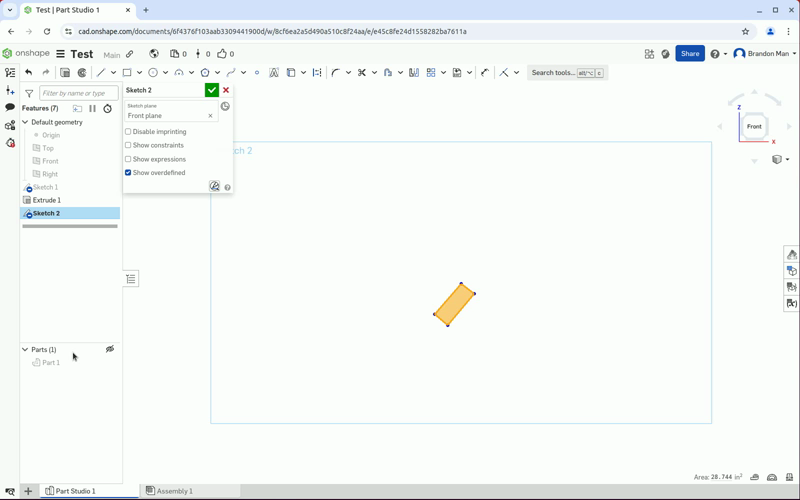
key(shift+e)
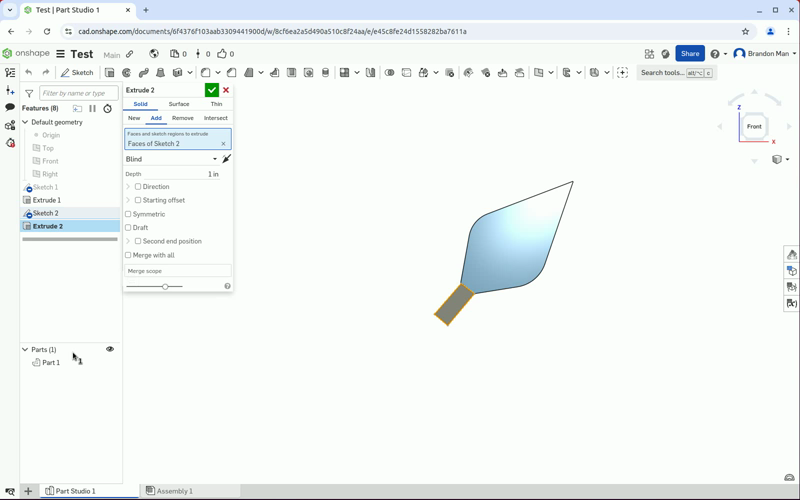
mouse_move(143, 106)
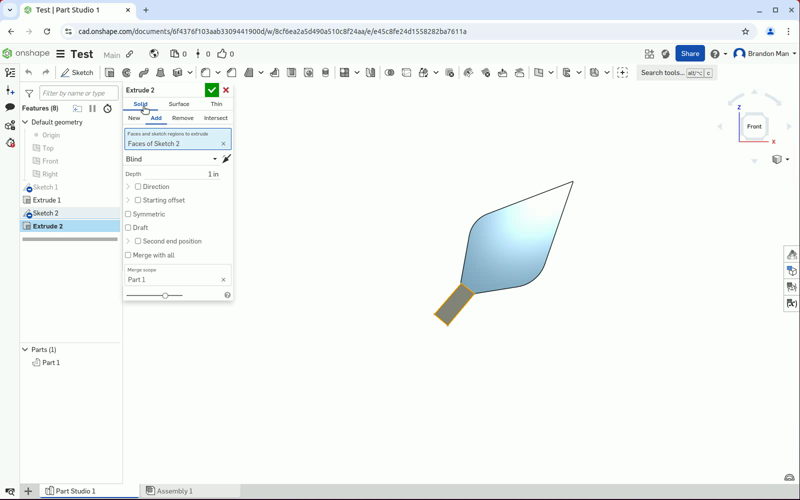
click(143, 106)
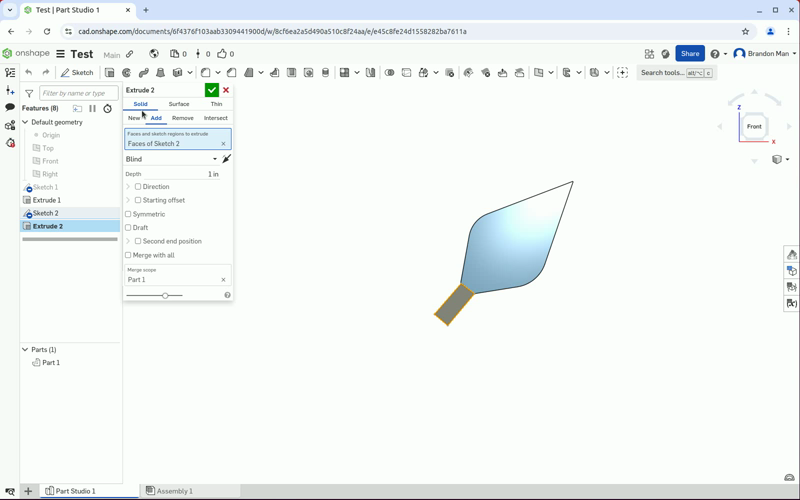
mouse_move(137, 120)
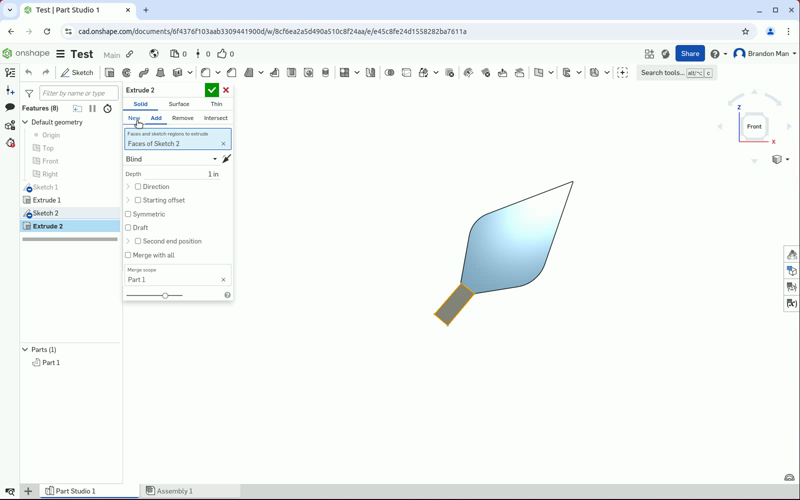
click(137, 120)
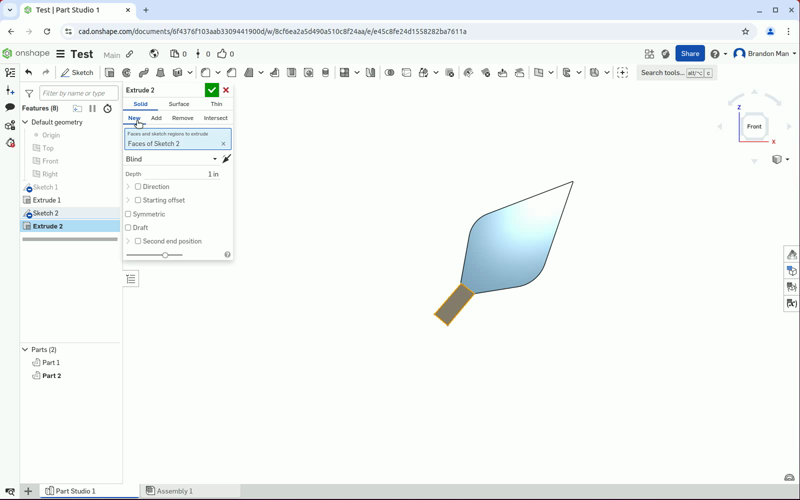
key(tab, 4)
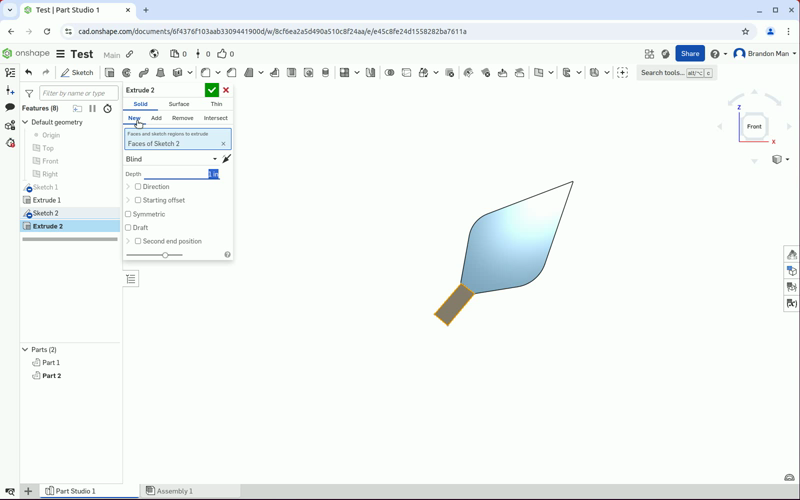
text(4.092)
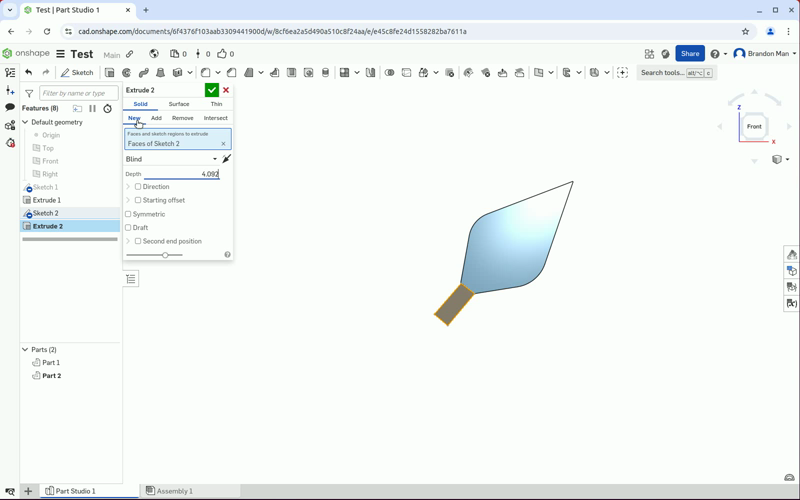
key(enter)
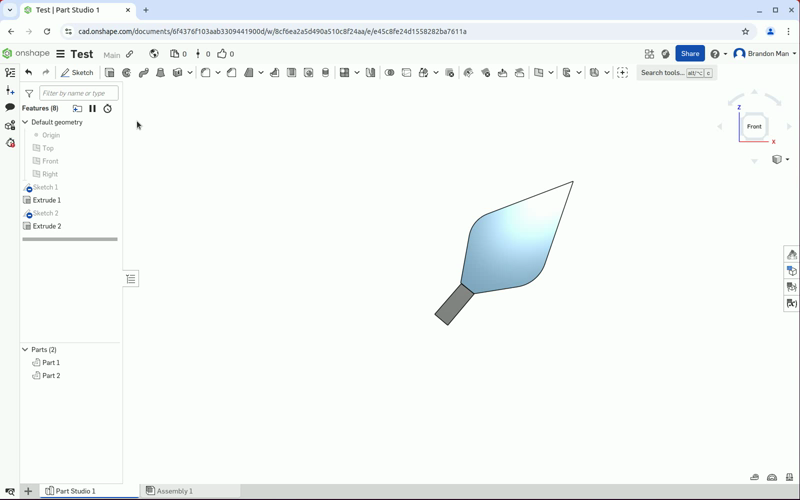
key(shift+h)
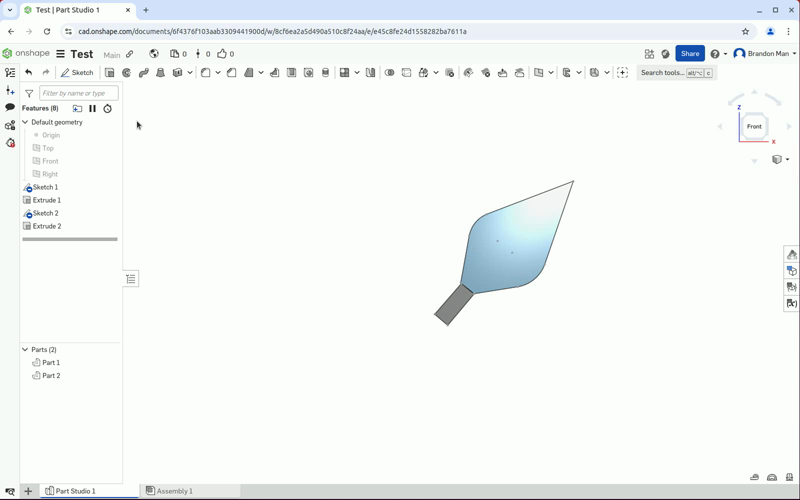
key(shift+h)
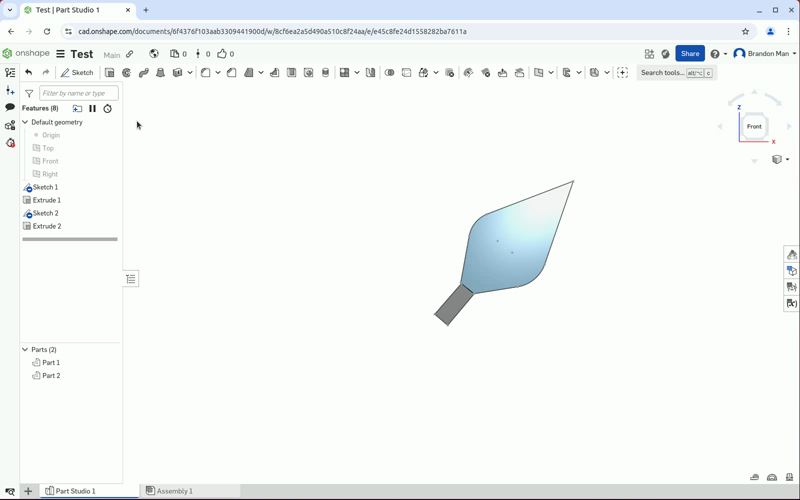
key(shift+7)
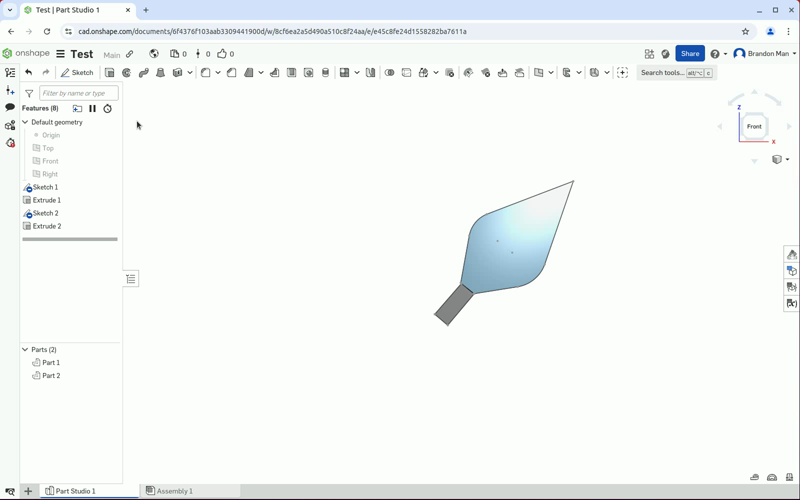
key(left, 2)
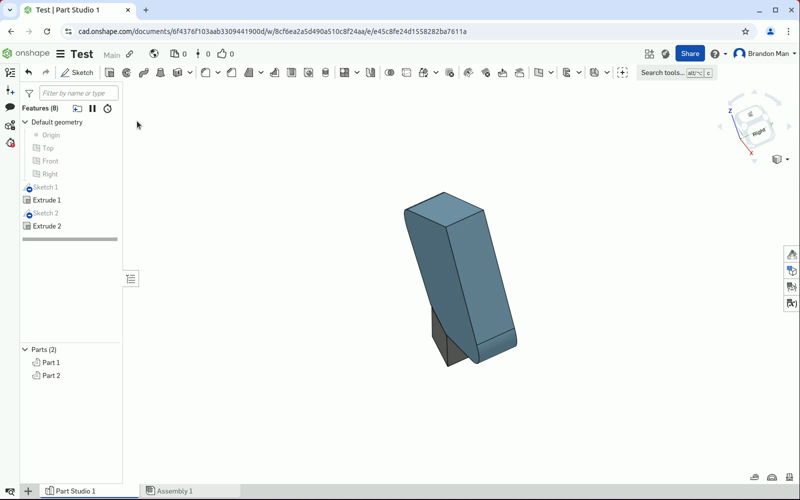
key(down, 2)
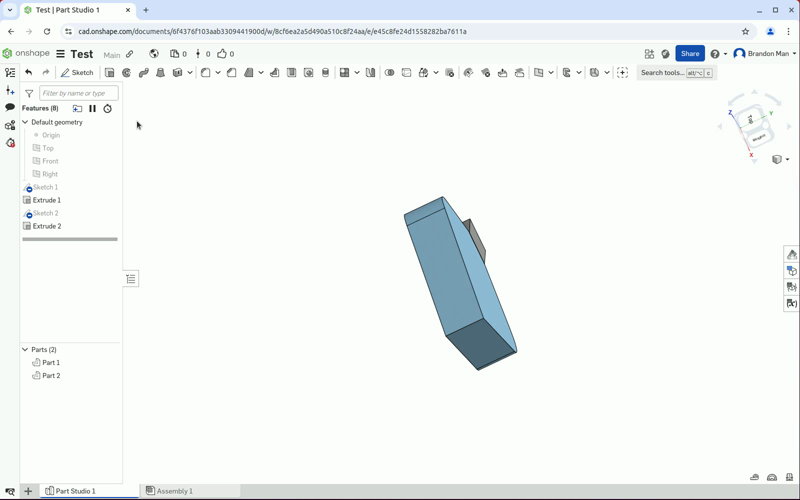
key(up, 2)
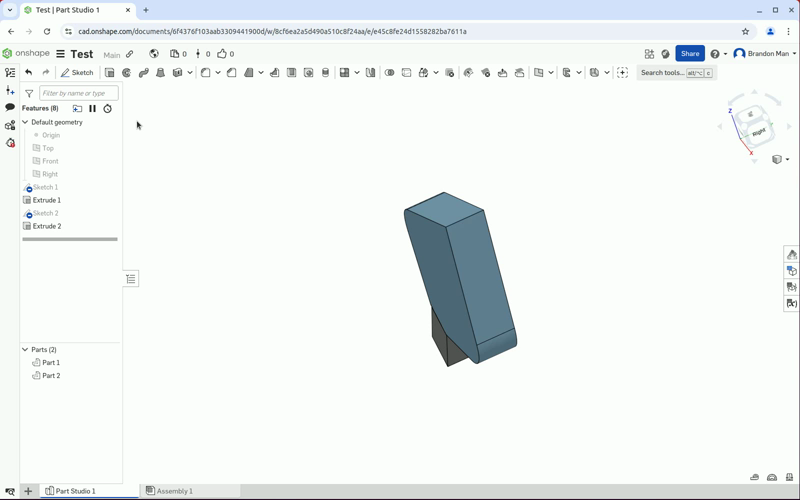
key(right, 2)
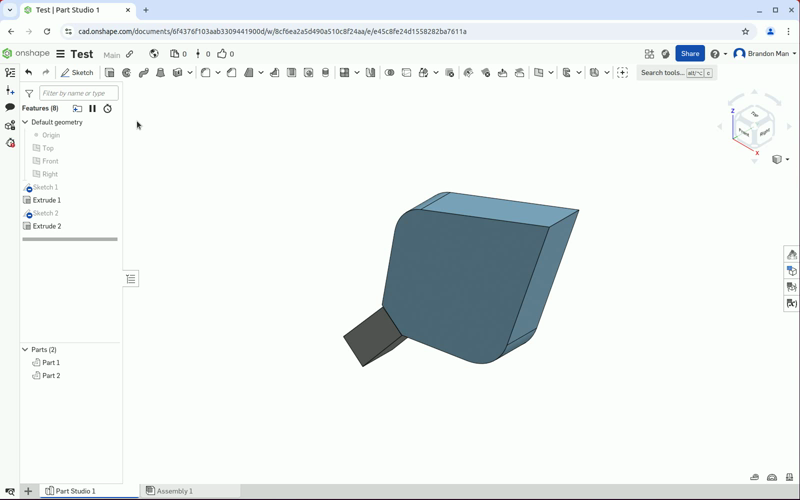
mouse_move(73, 189)
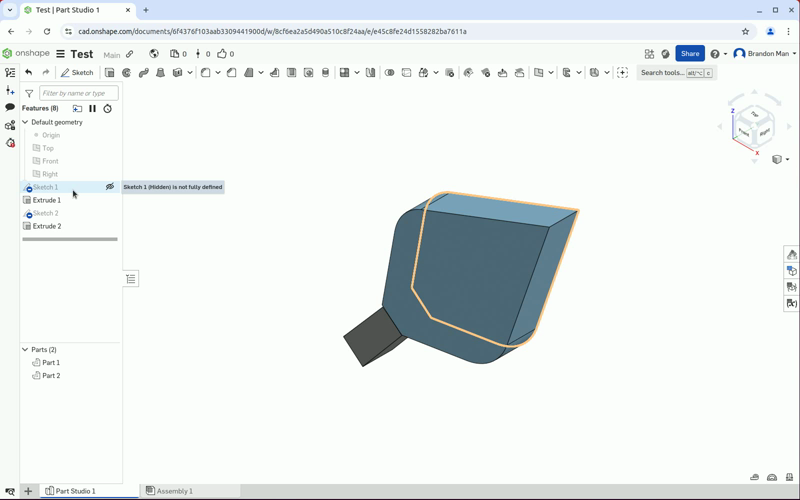
click(73, 189)